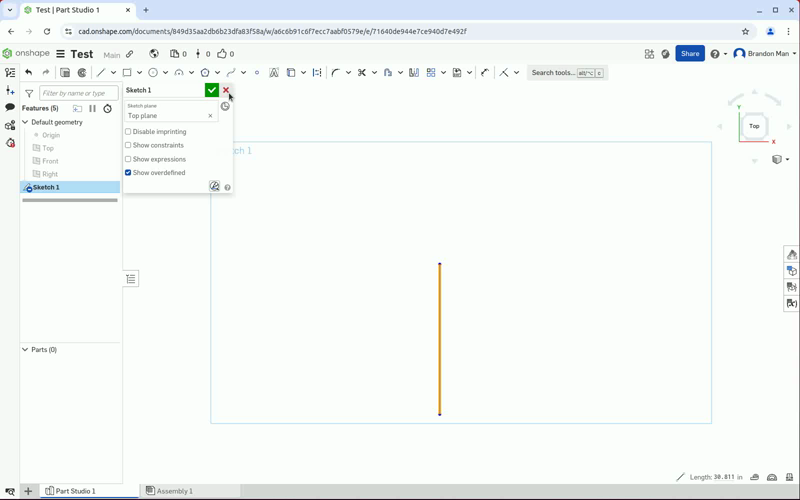
key(shift+h)
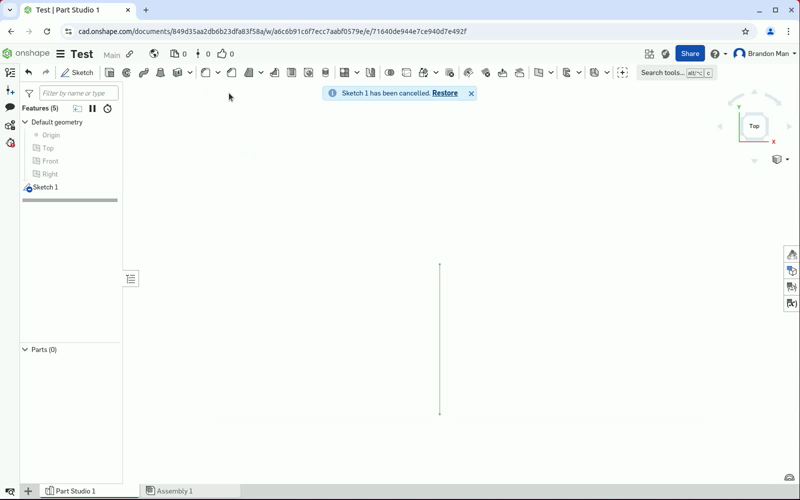
key(shift+s)
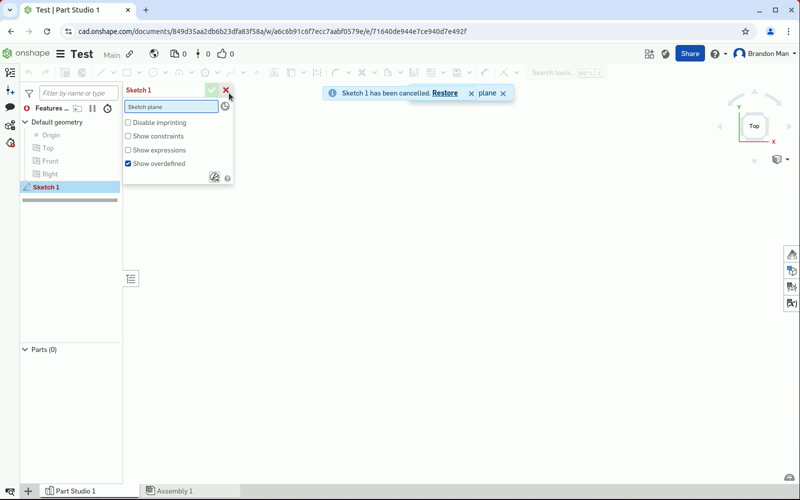
mouse_move(73, 150)
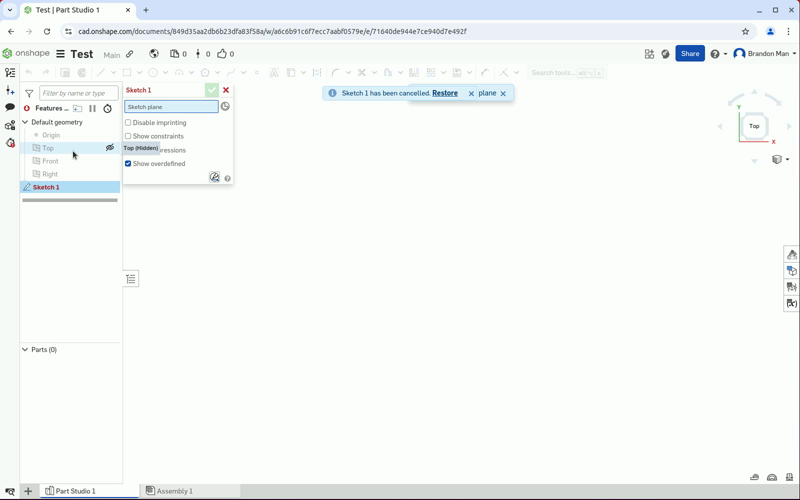
click(73, 150)
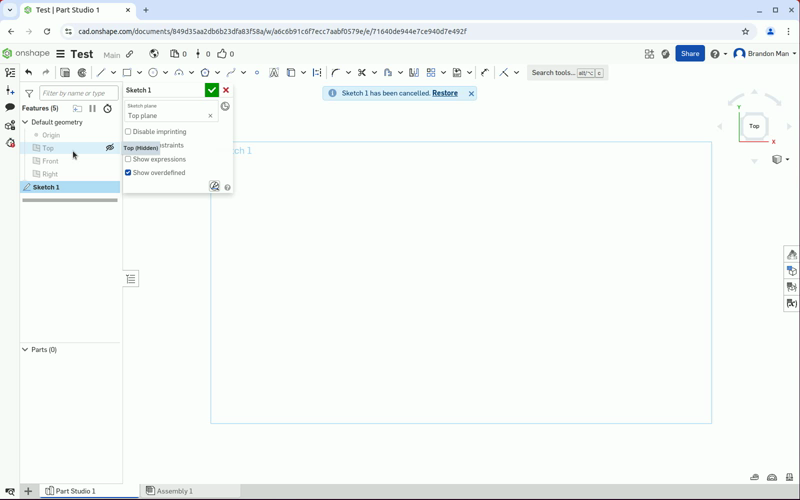
mouse_move(73, 352)
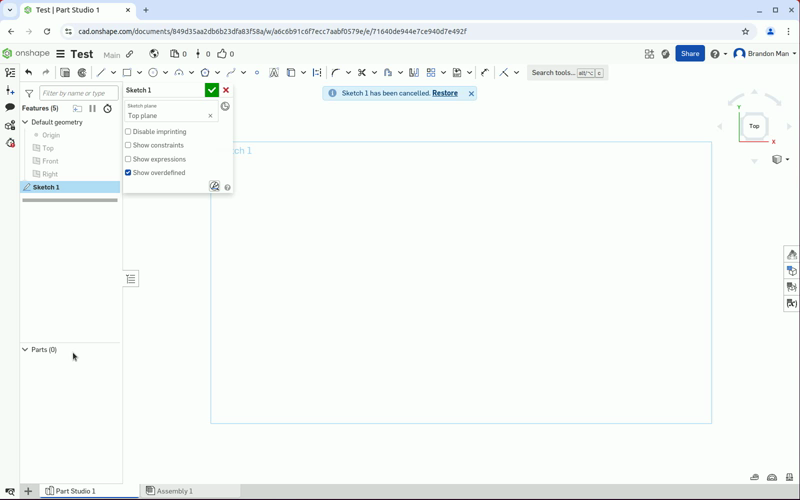
key(y)
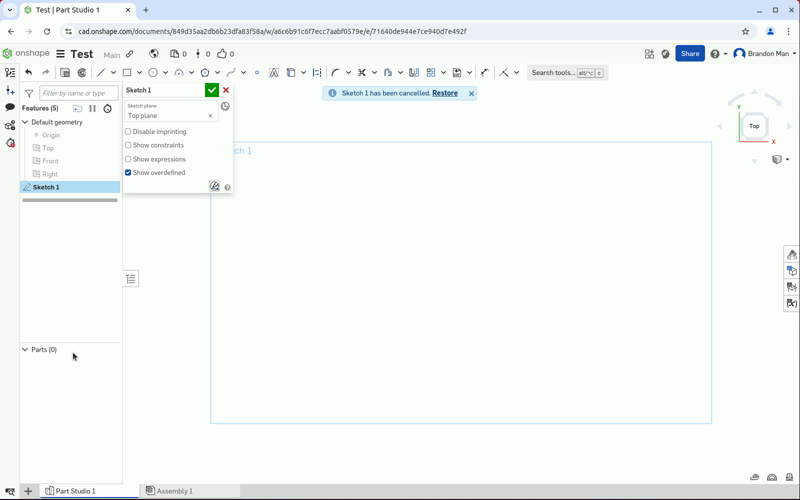
key(c)
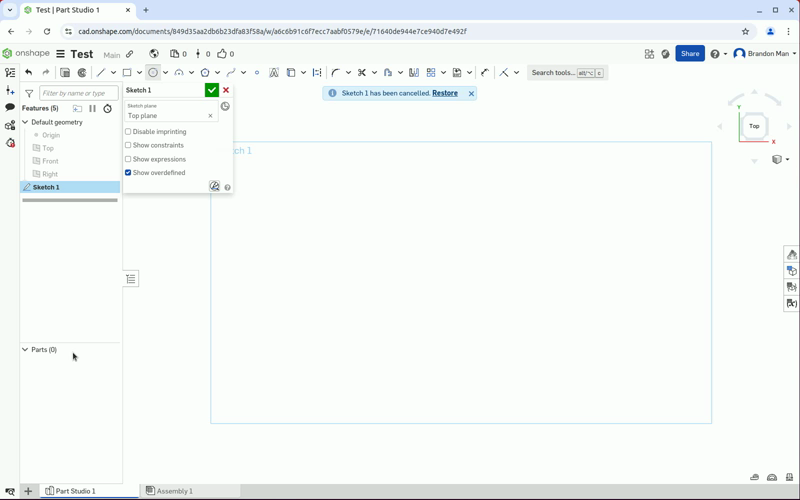
key_down(shift)
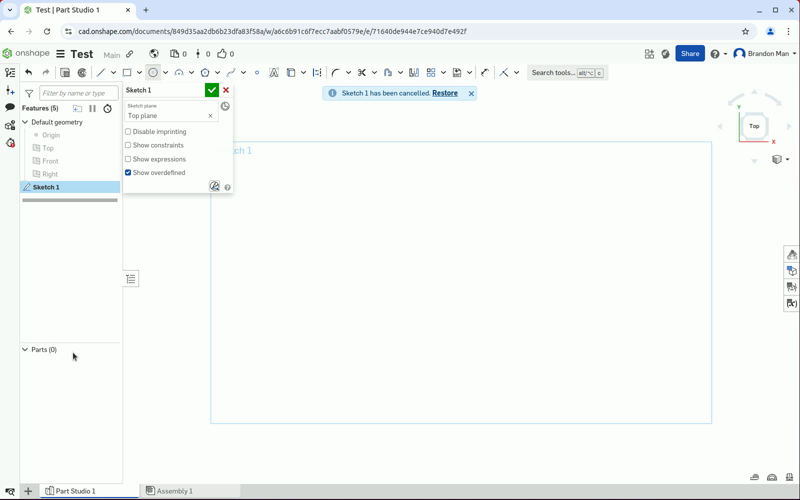
mouse_move(461, 282)
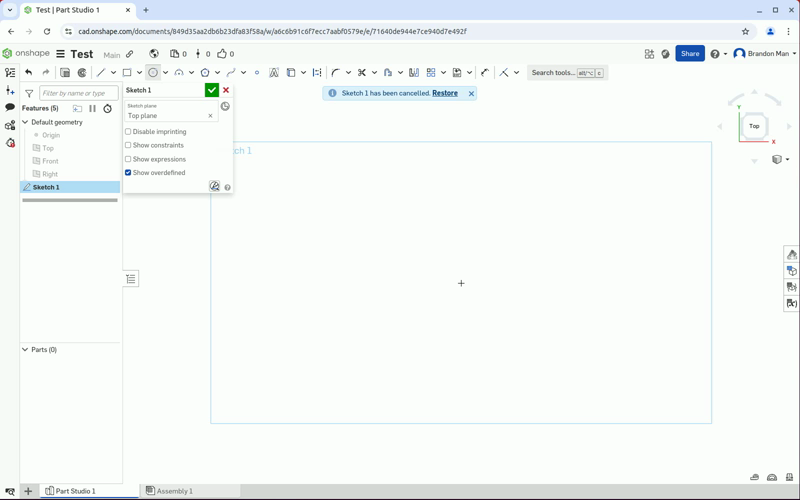
click(461, 282)
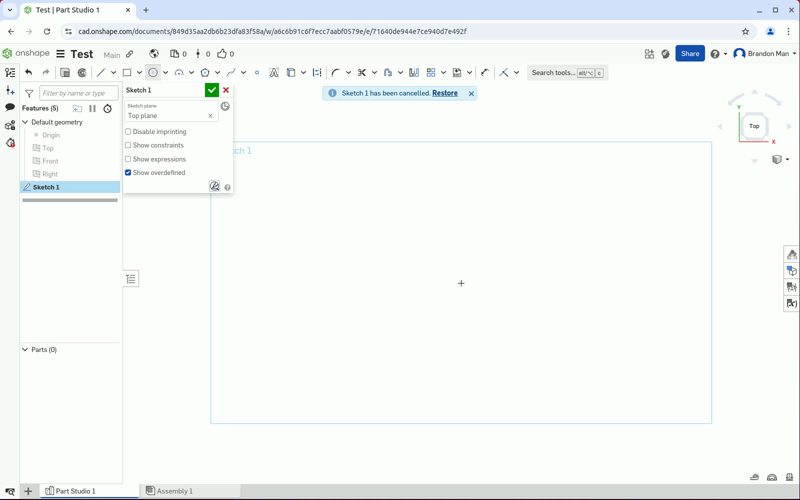
key_up(shift)
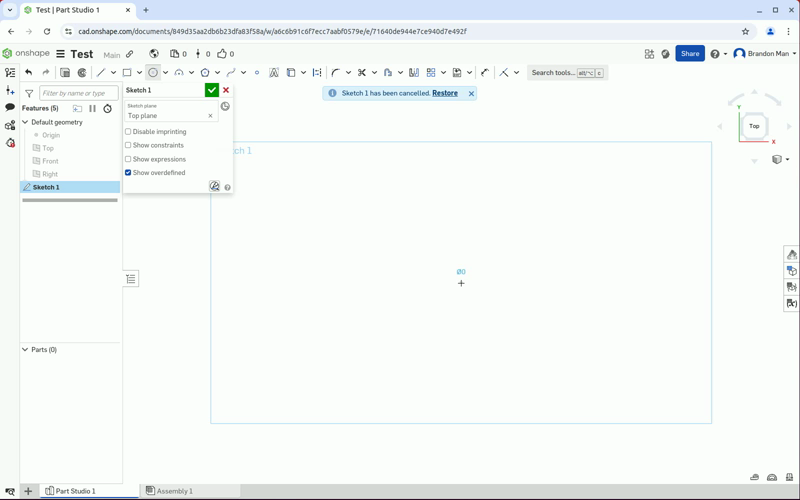
mouse_move(574, 282)
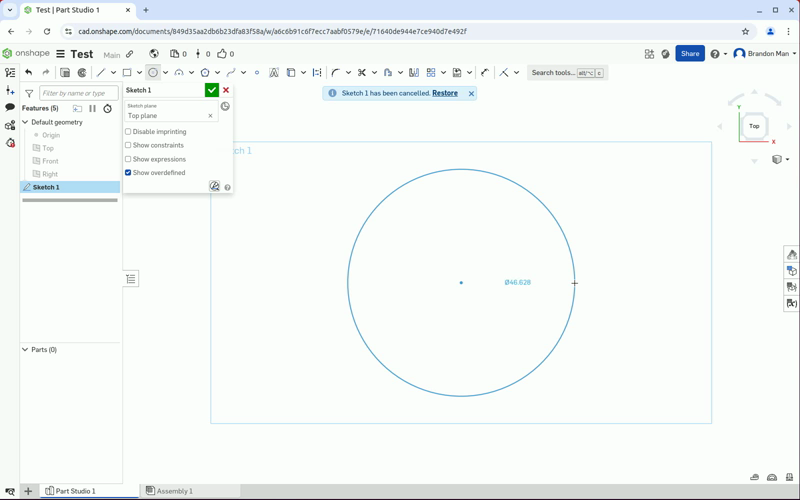
click(574, 282)
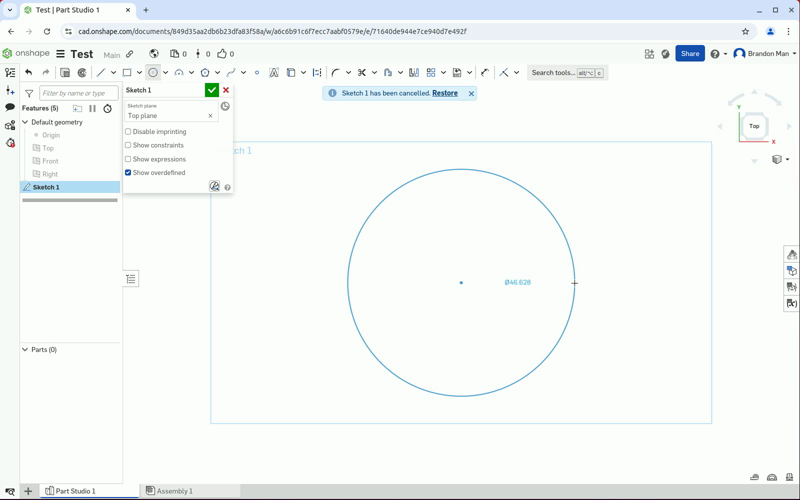
key(esc)
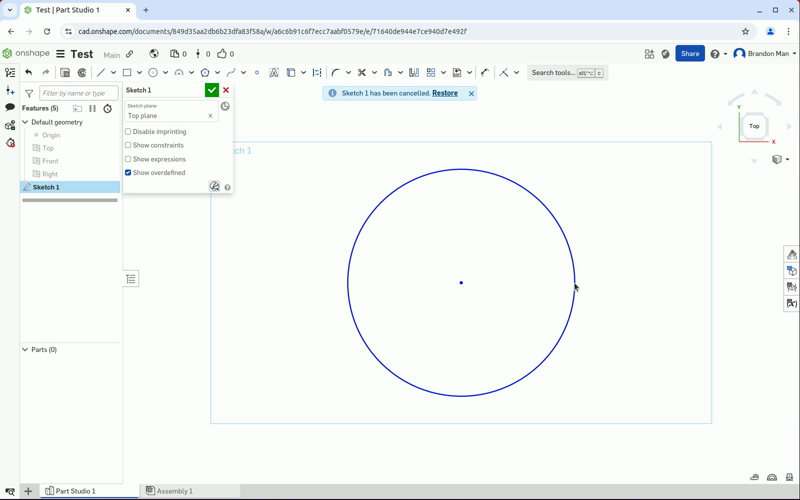
mouse_move(545, 296)
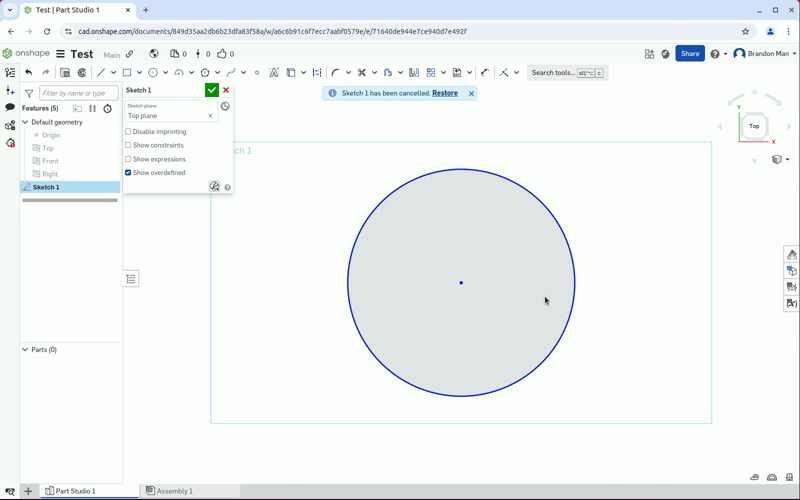
click(545, 296)
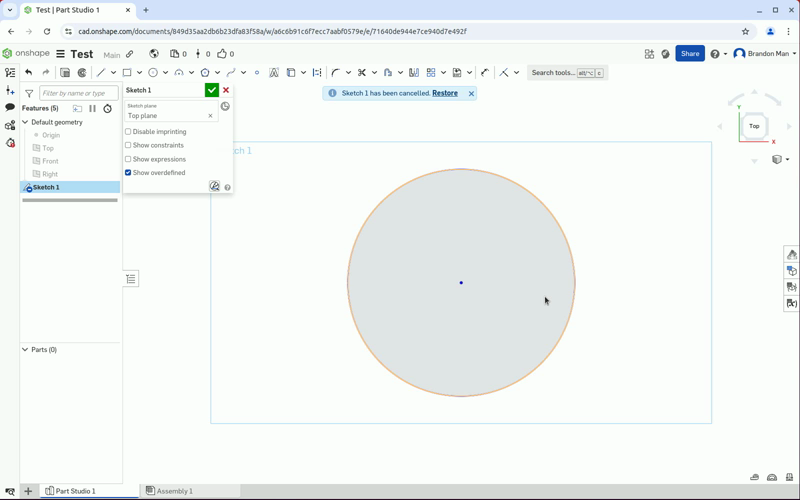
mouse_move(73, 352)
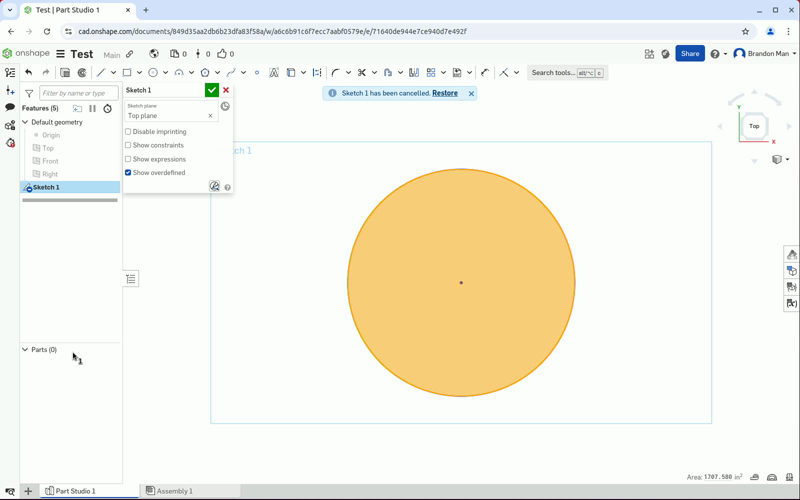
key(shift+y)
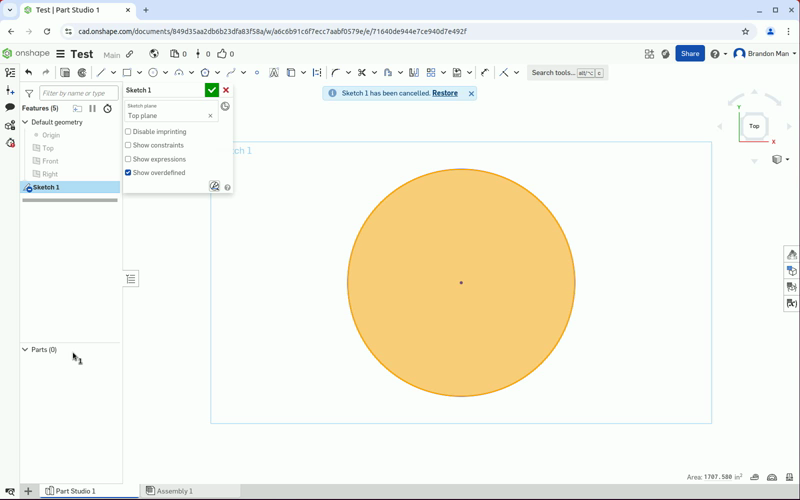
key(shift+e)
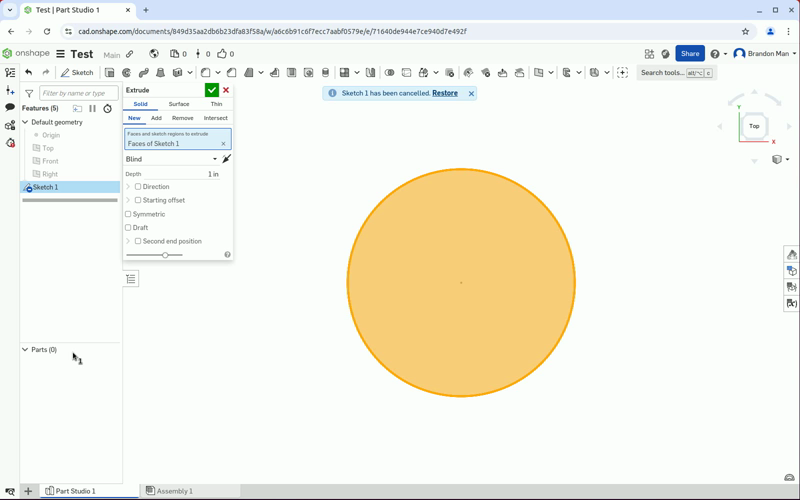
mouse_move(143, 106)
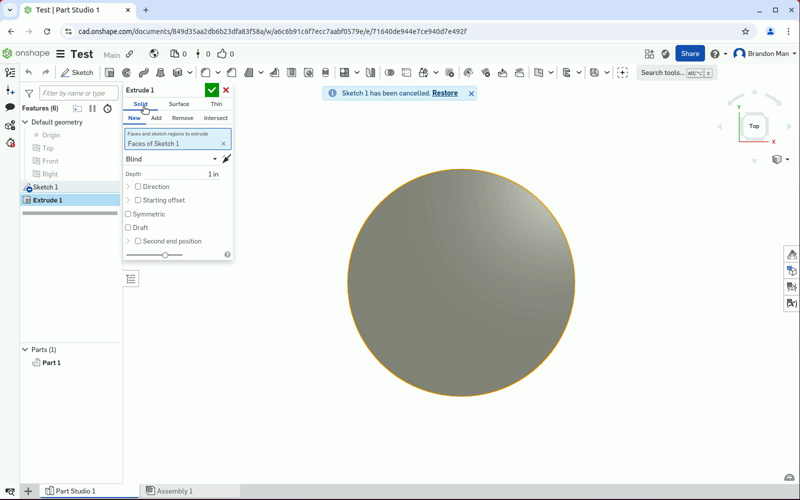
click(143, 106)
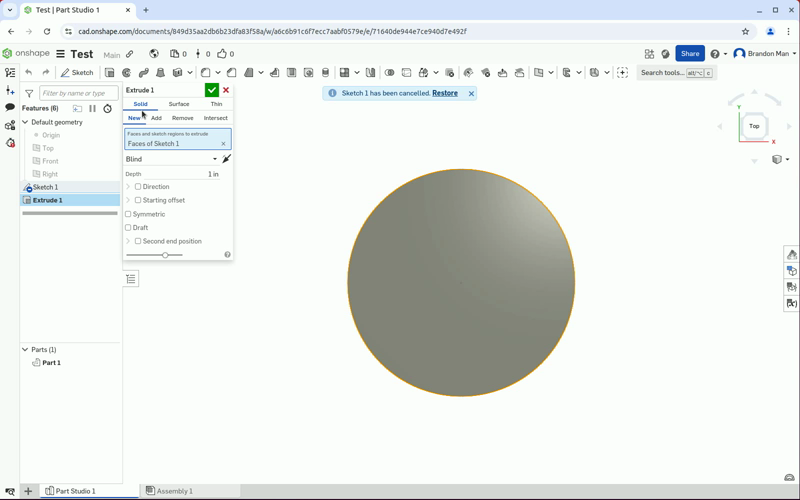
mouse_move(137, 120)
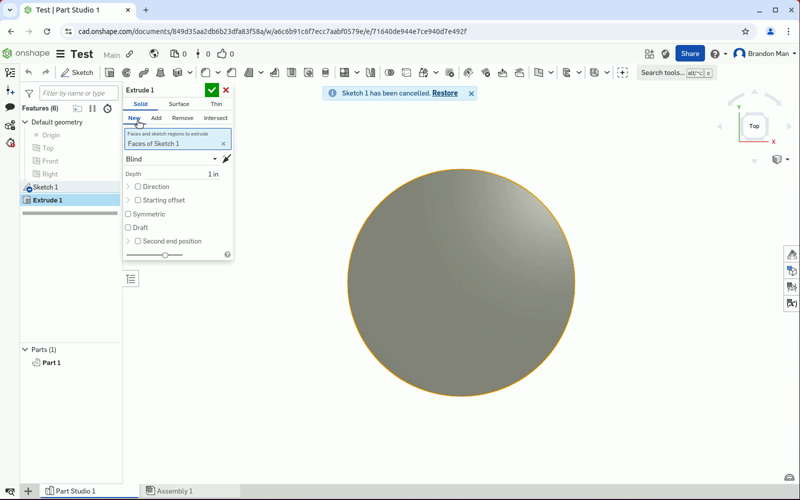
click(137, 120)
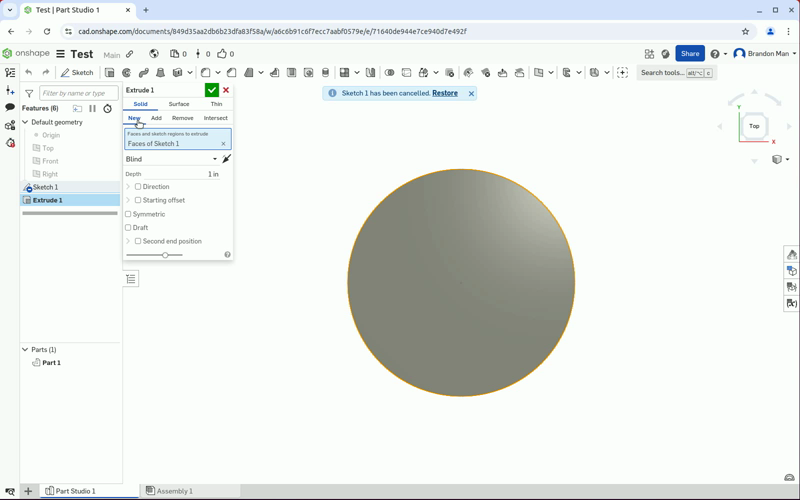
key(tab, 4)
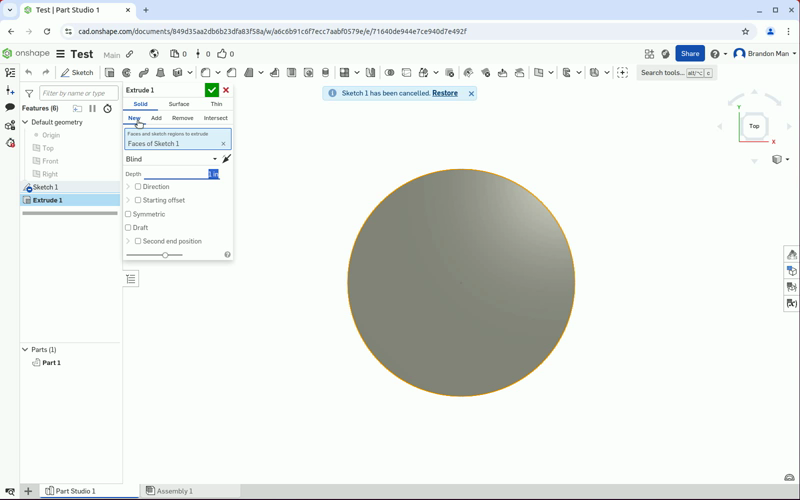
text(3.611)
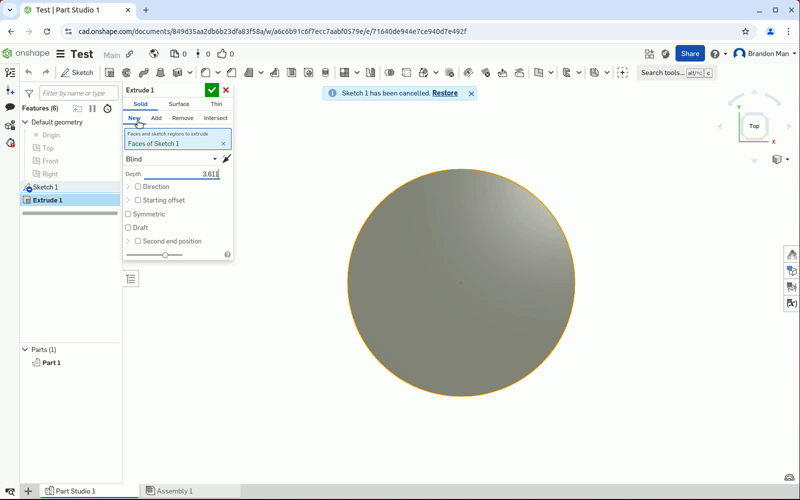
key(enter)
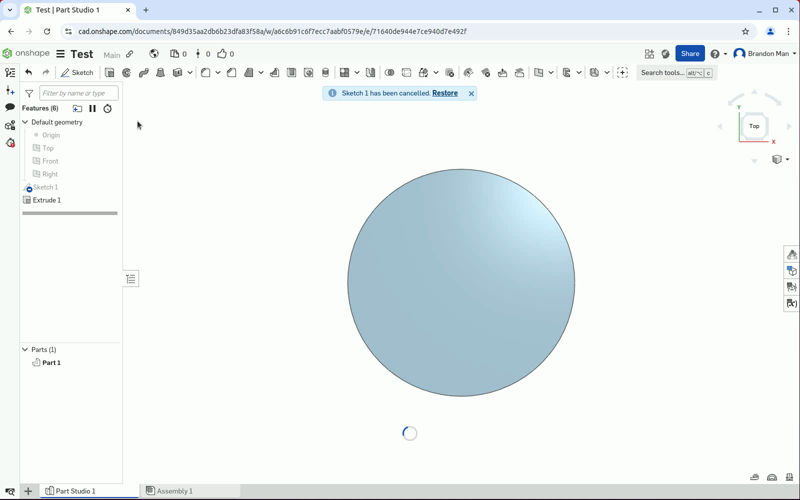
key(shift+h)
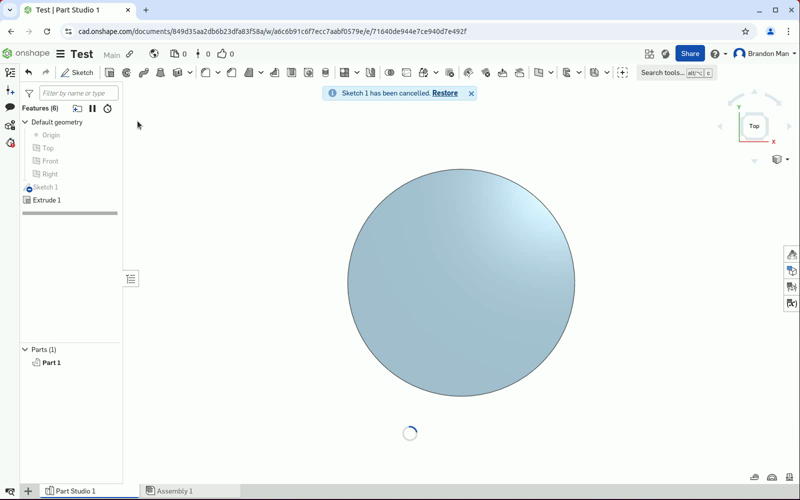
key(shift+h)
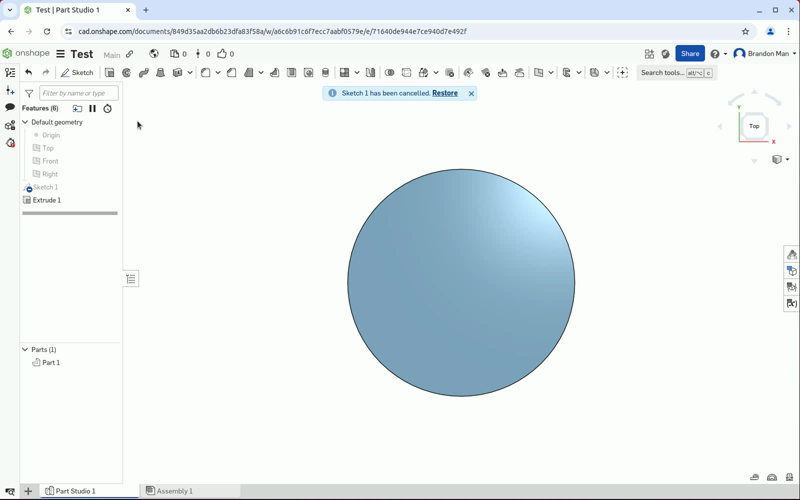
mouse_move(73, 189)
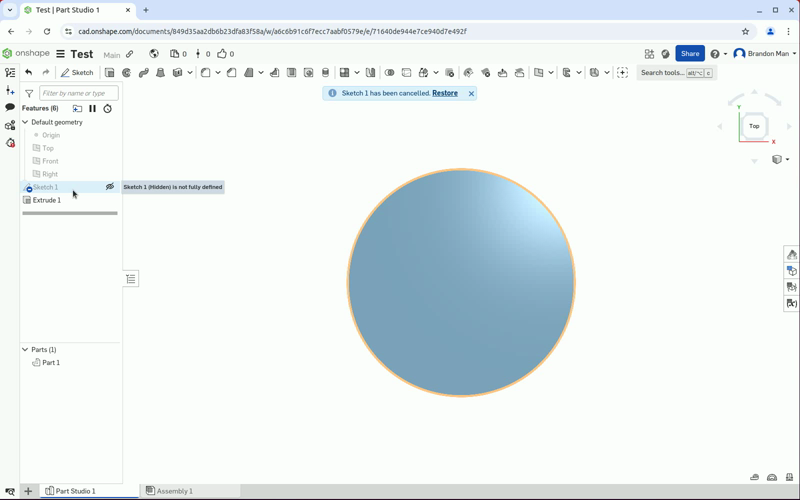
click(73, 189)
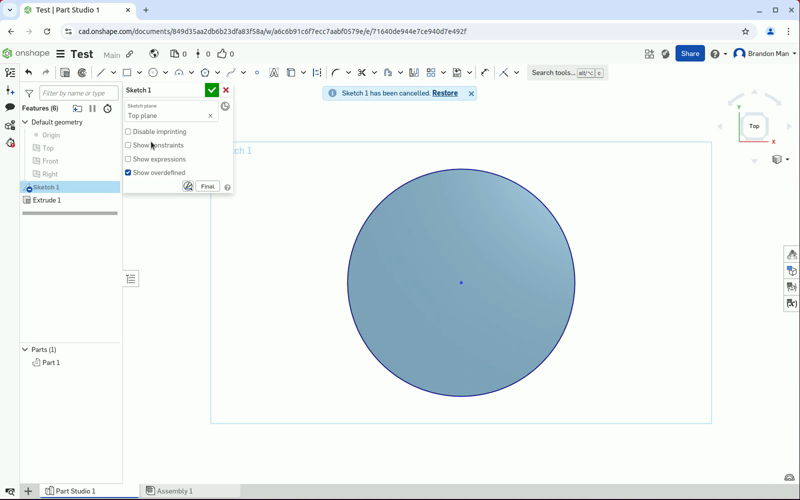
mouse_move(229, 92)
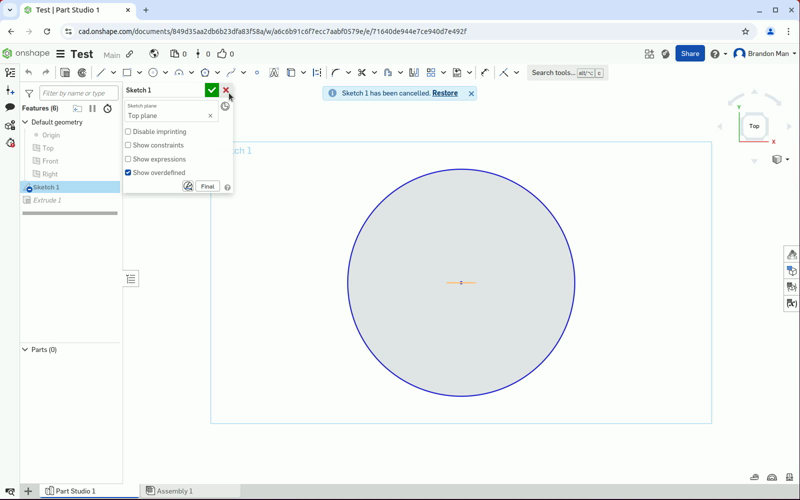
click(229, 92)
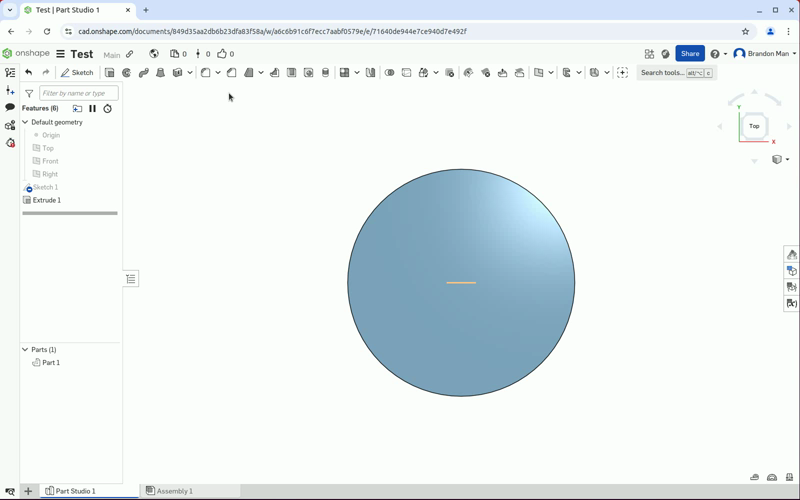
mouse_move(541, 75)
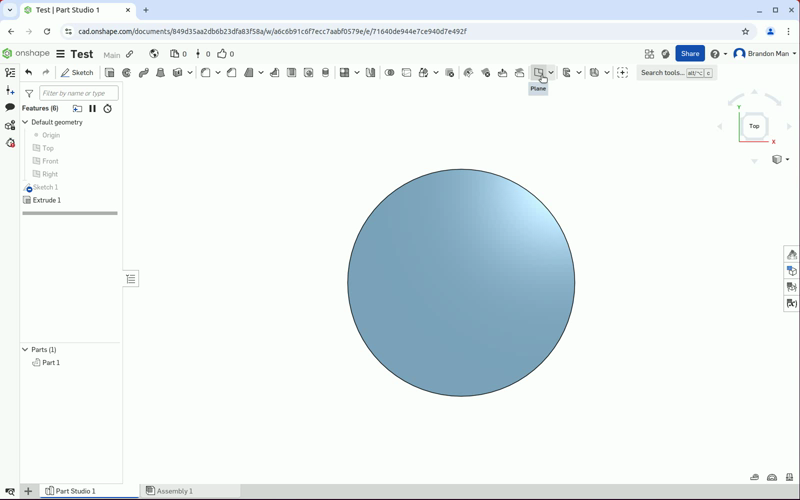
click(541, 75)
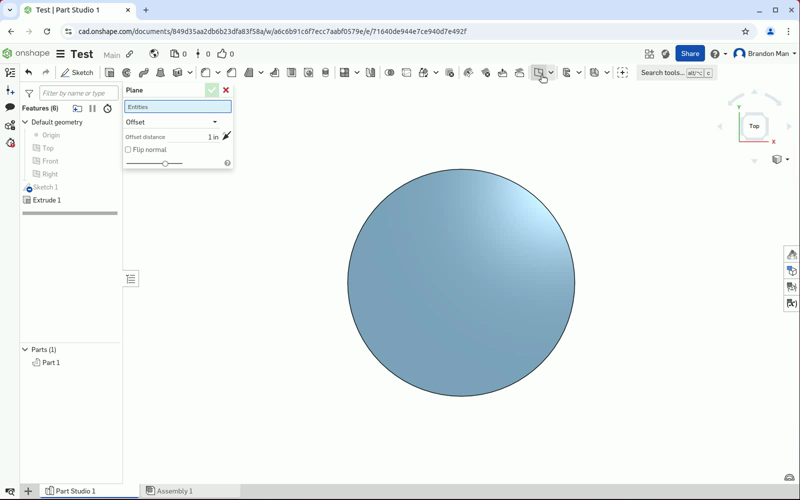
mouse_move(73, 150)
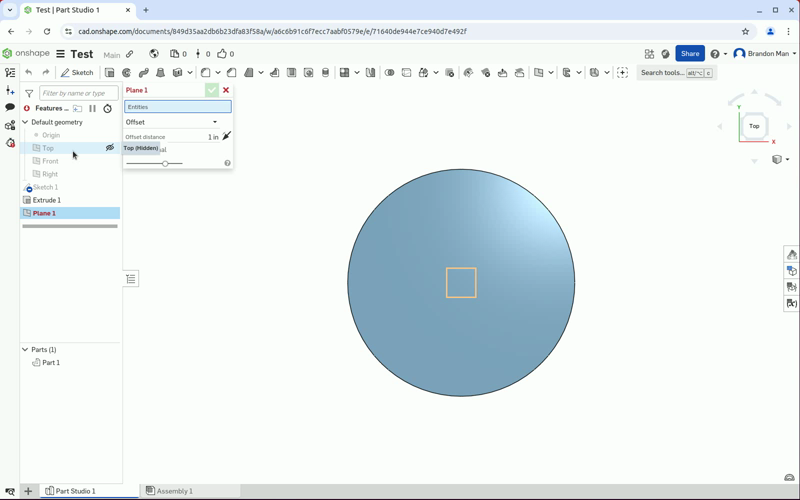
click(73, 150)
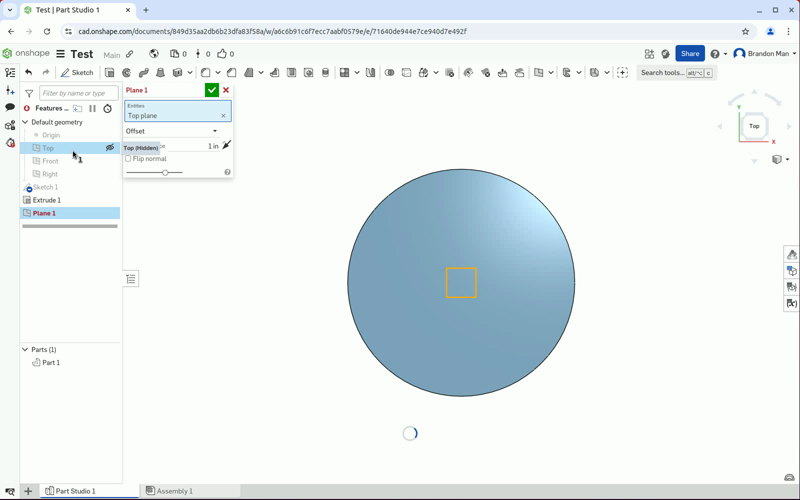
key(tab, 2)
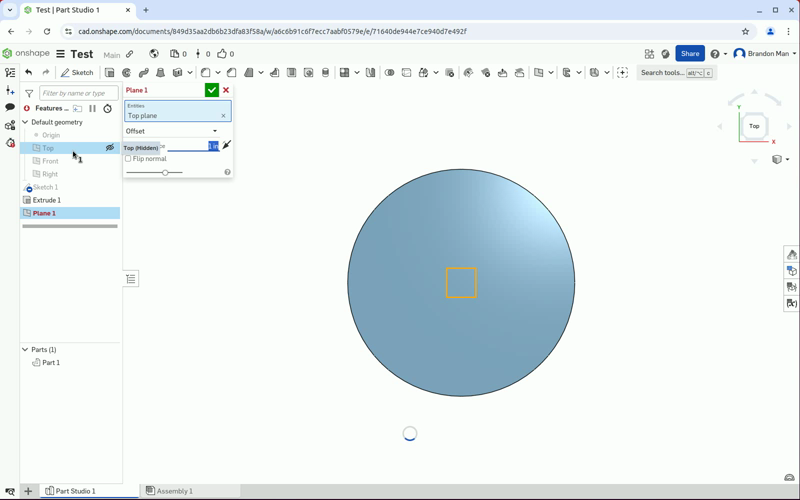
text(3.605)
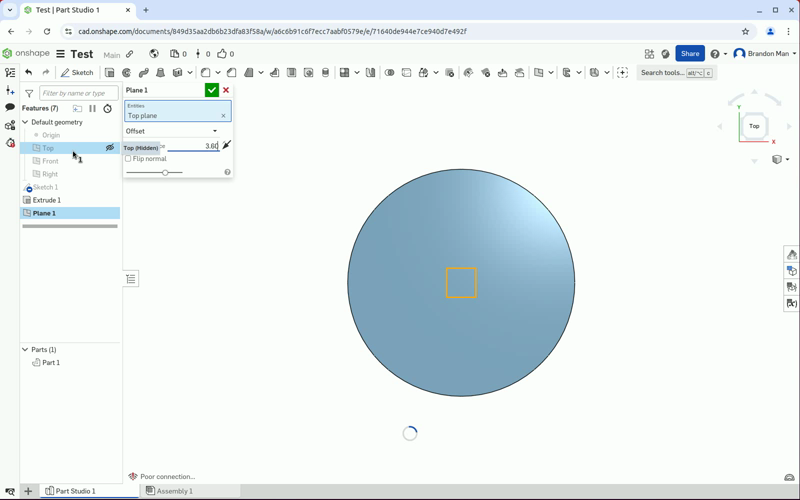
key(enter, 2)
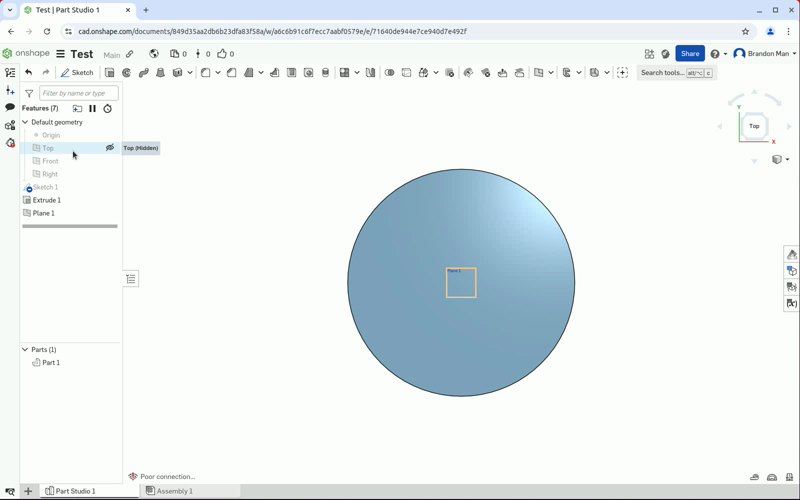
key(shift+s)
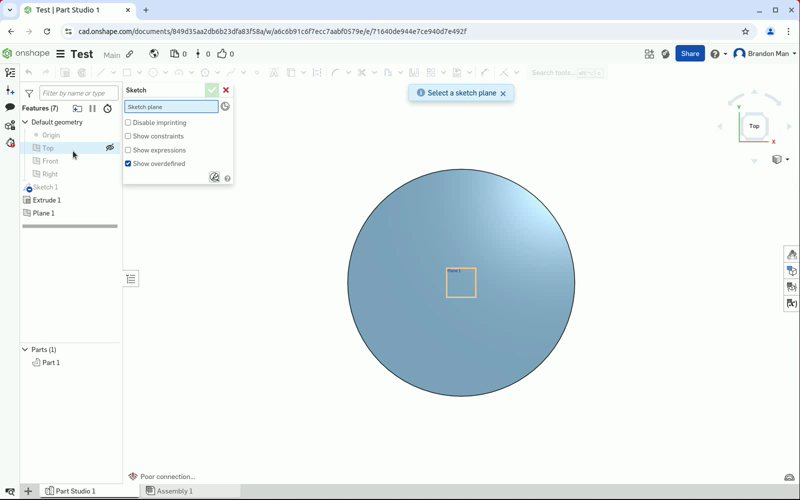
mouse_move(73, 215)
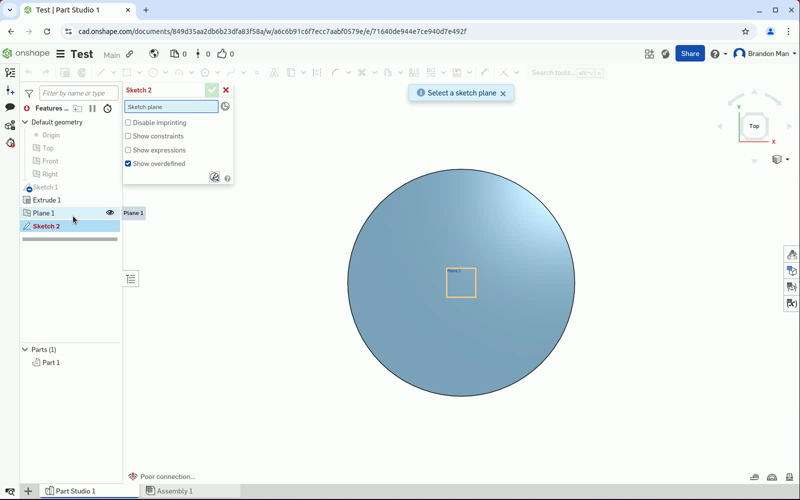
click(73, 215)
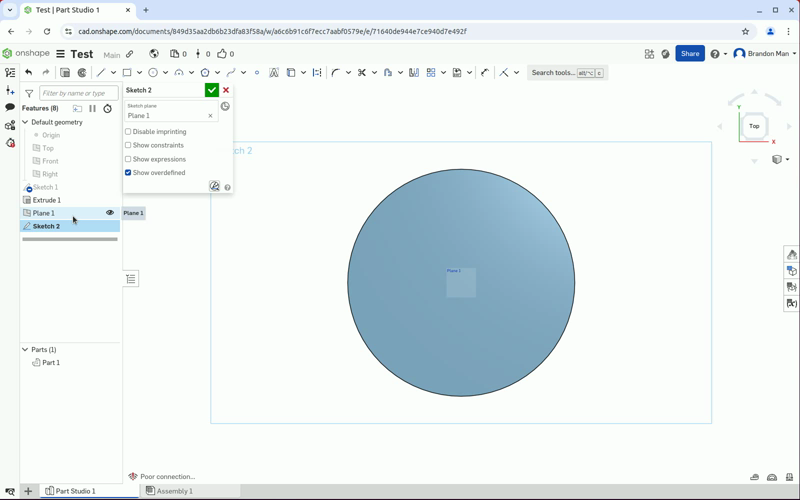
mouse_move(73, 352)
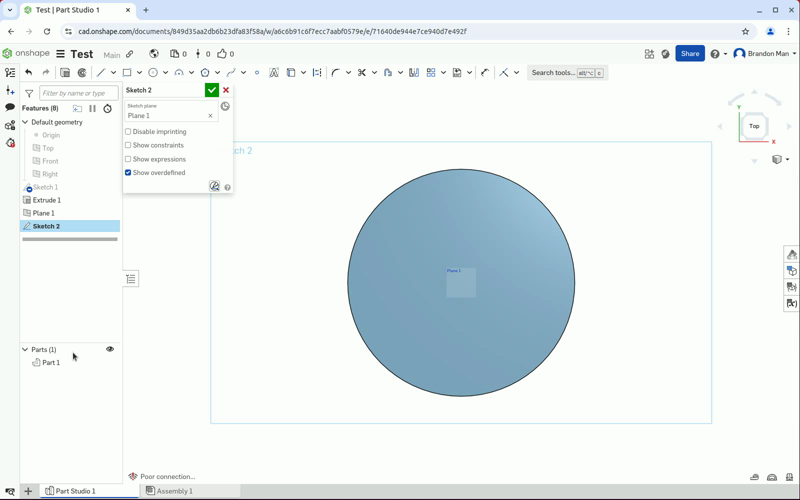
key(y)
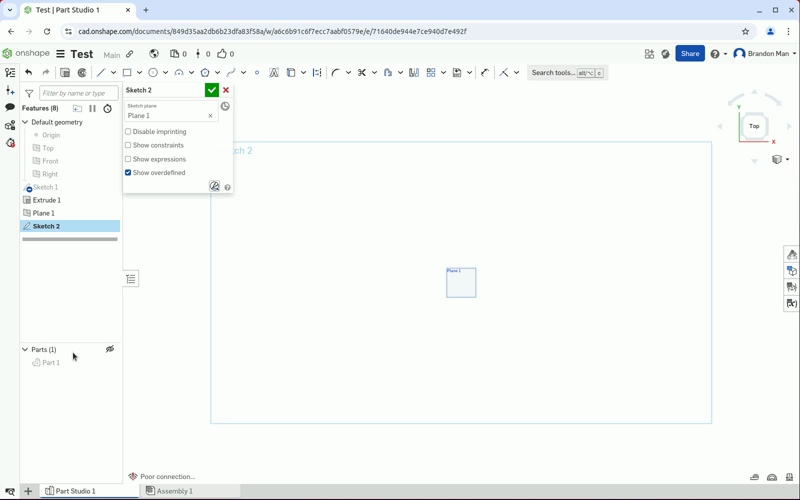
key(c)
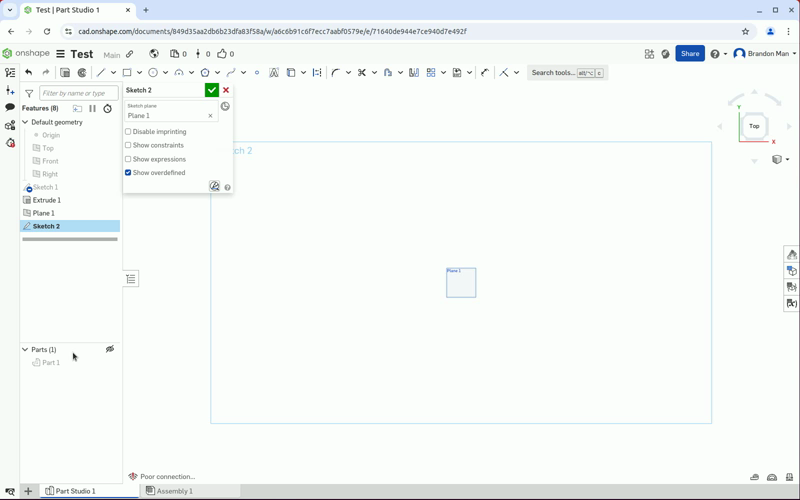
key_down(shift)
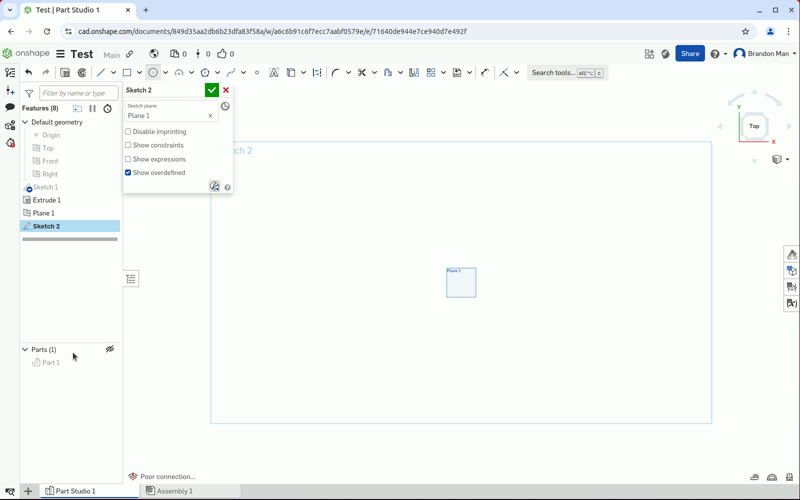
mouse_move(460, 282)
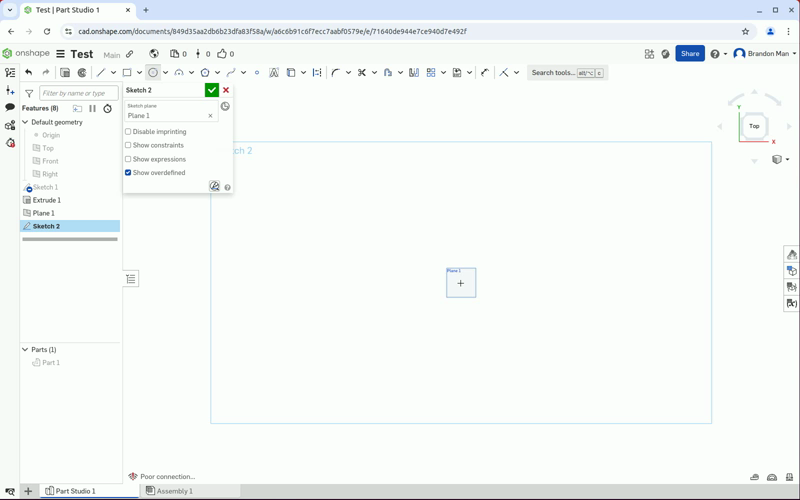
click(460, 282)
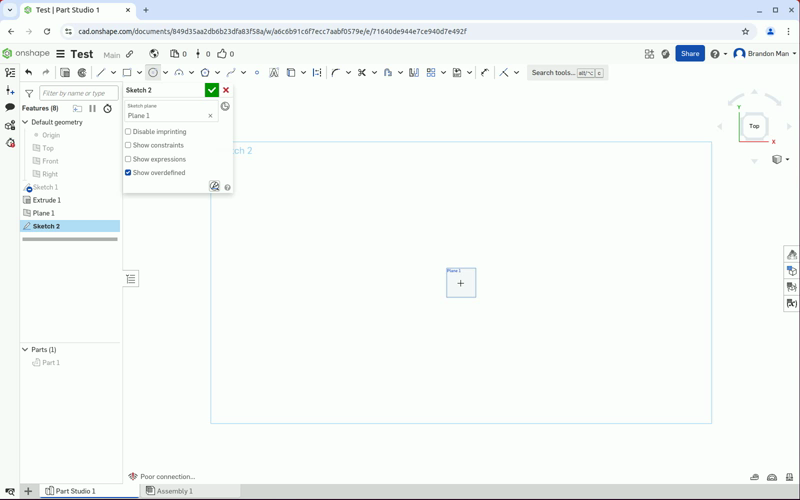
key_up(shift)
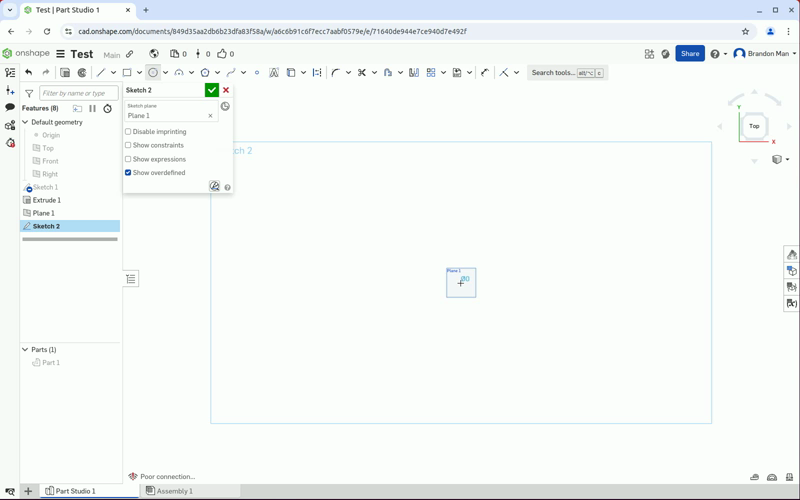
mouse_move(556, 282)
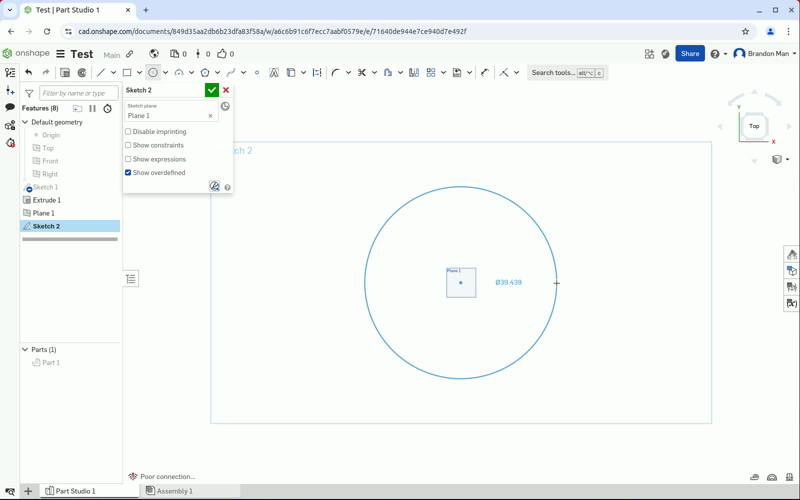
click(556, 282)
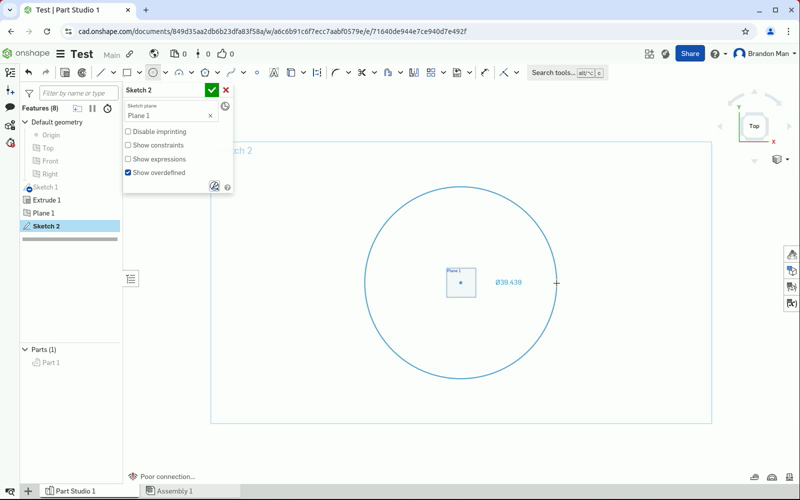
key(esc)
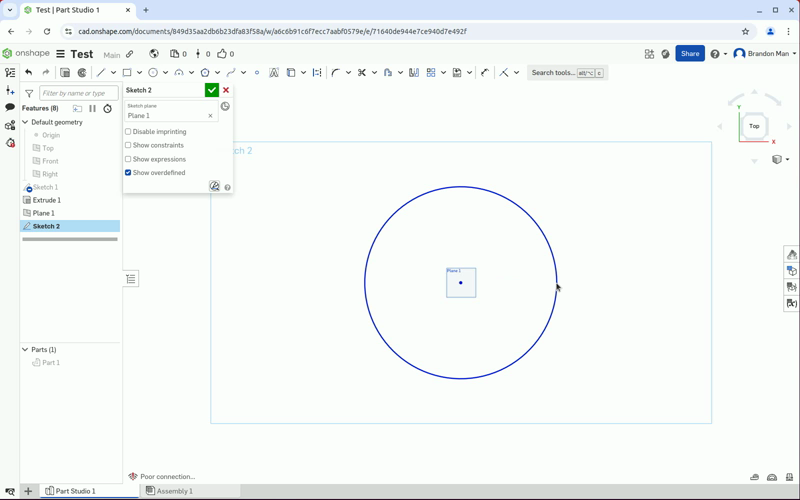
mouse_move(457, 301)
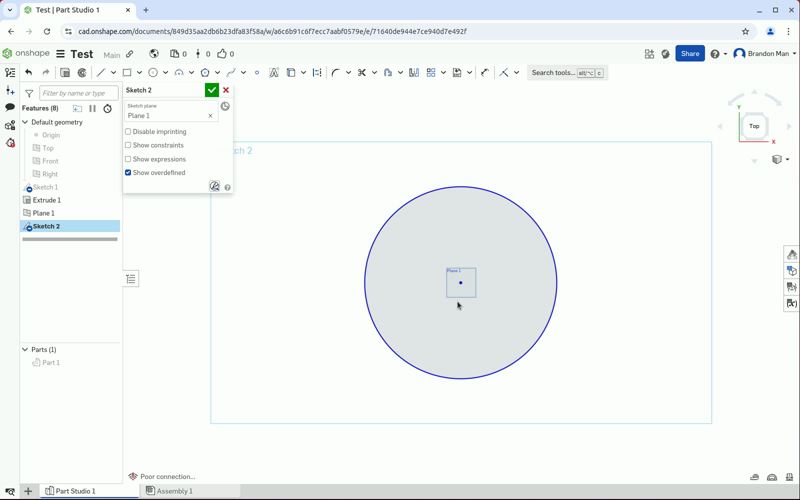
click(457, 301)
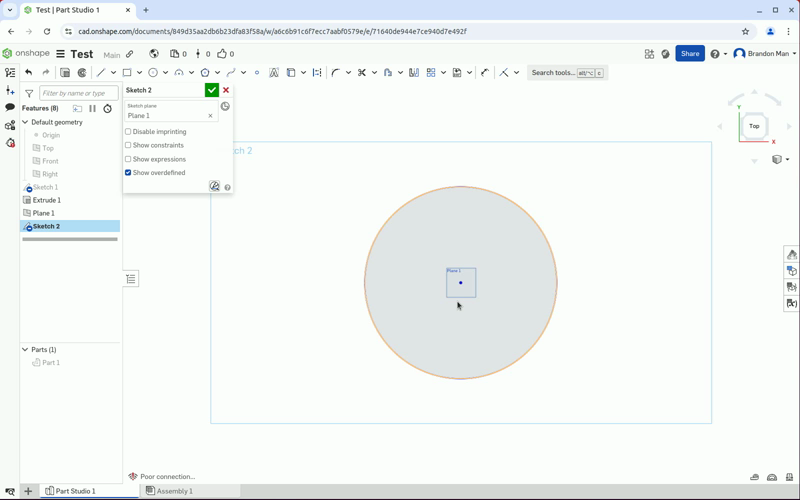
mouse_move(73, 352)
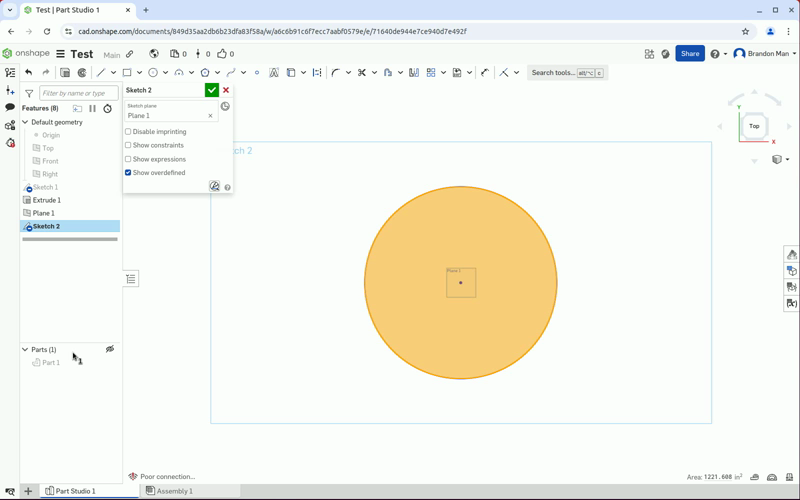
key(shift+y)
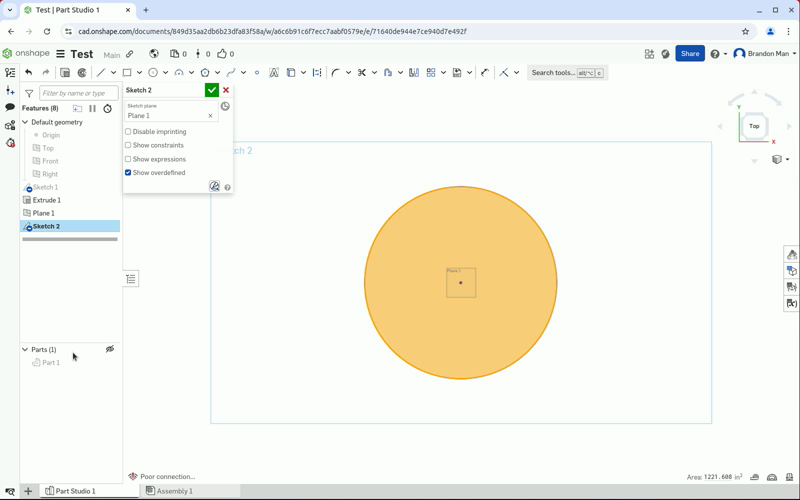
key(shift+e)
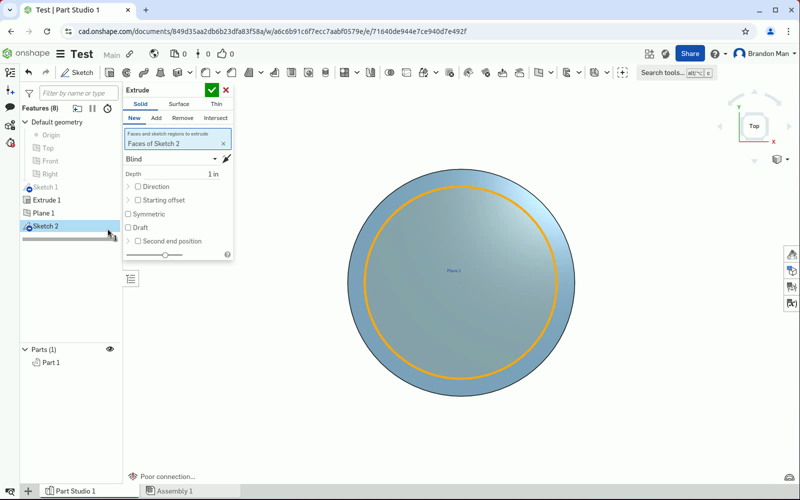
mouse_move(143, 106)
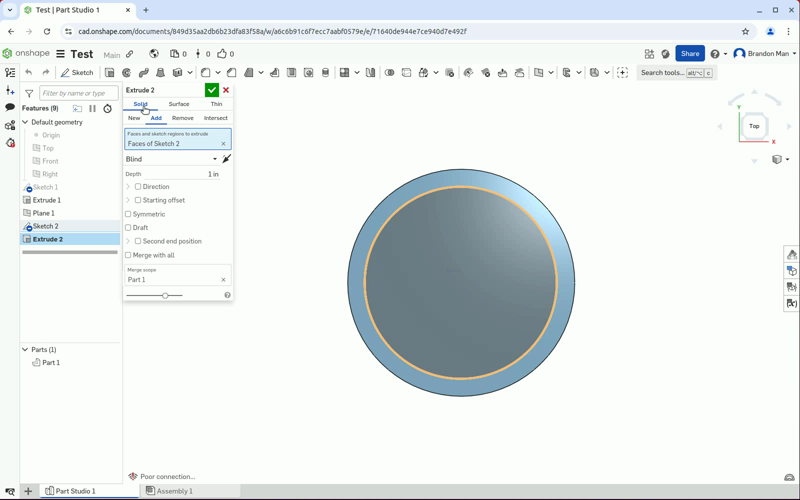
click(143, 106)
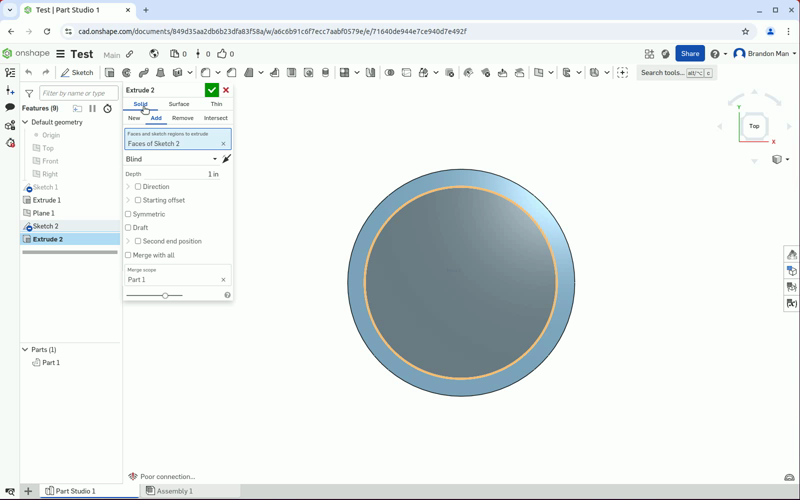
mouse_move(186, 120)
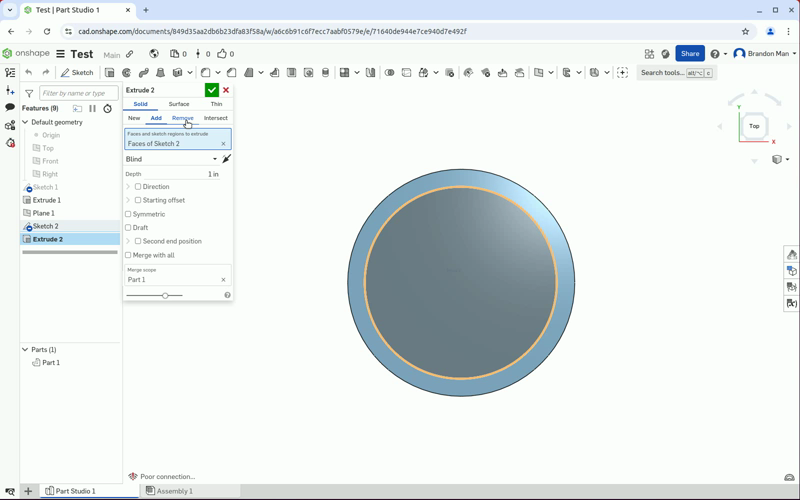
click(186, 120)
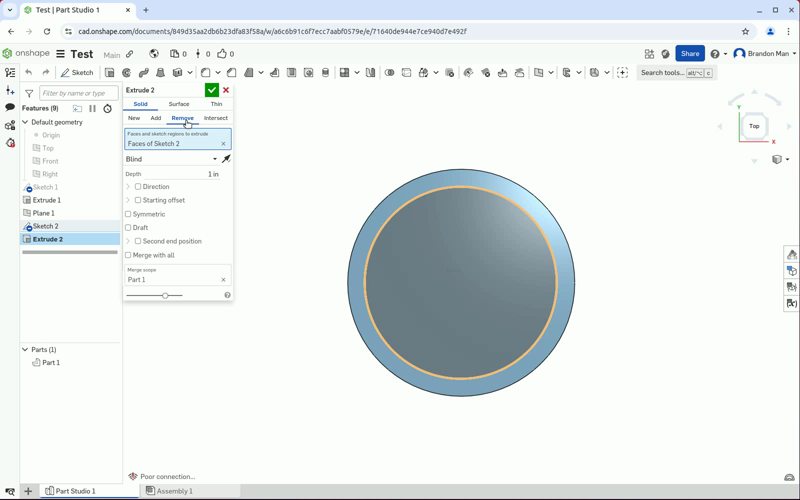
key(tab, 4)
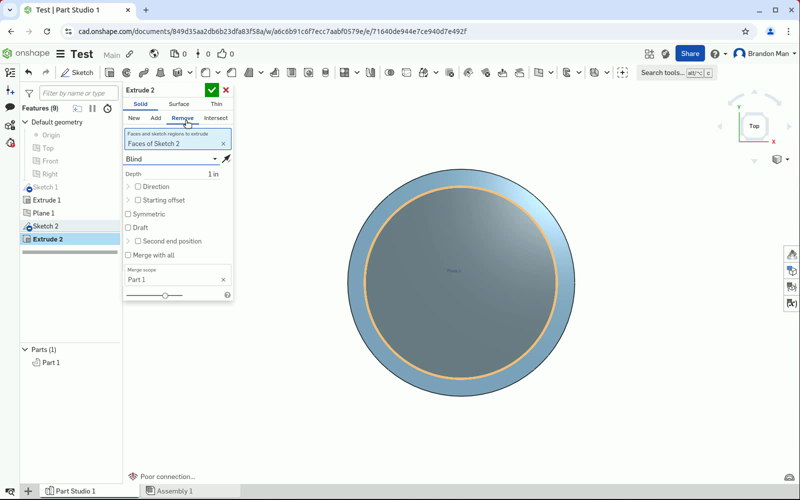
text(1.444)
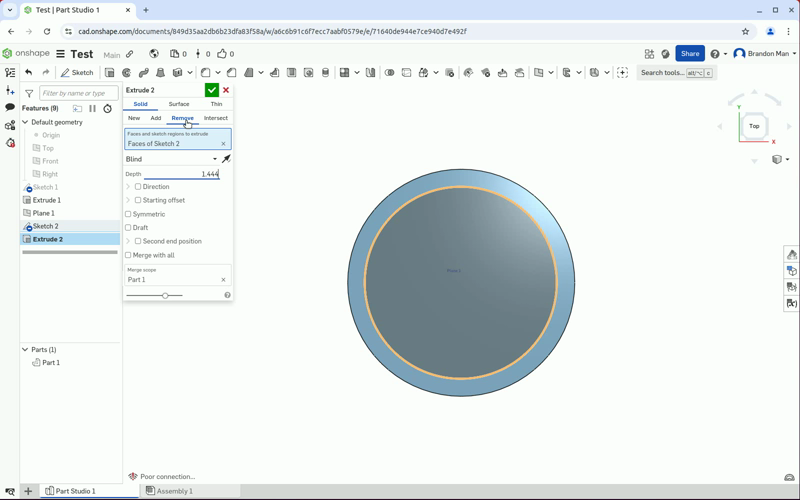
key(tab, 6)
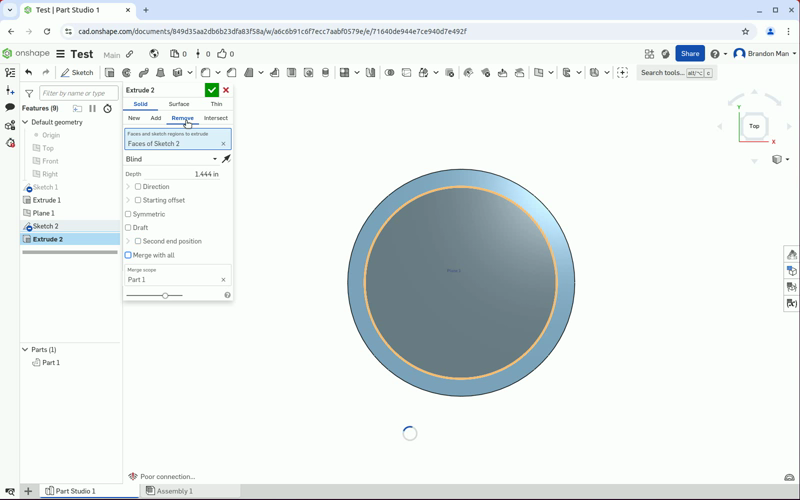
key(space)
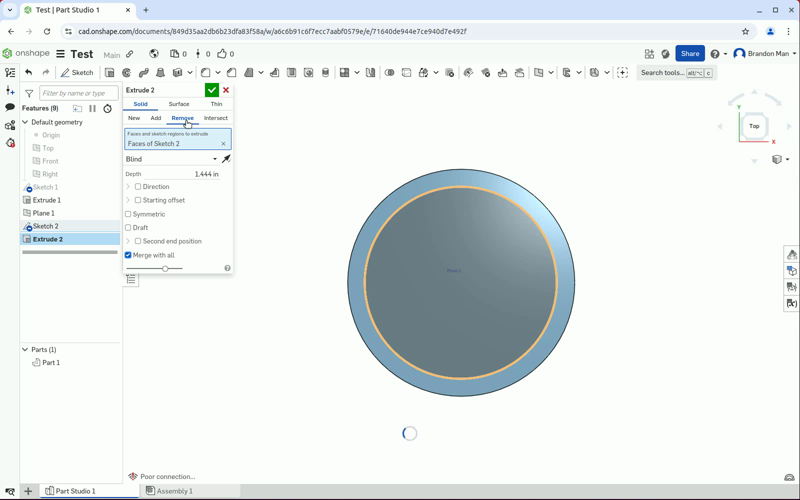
key(enter)
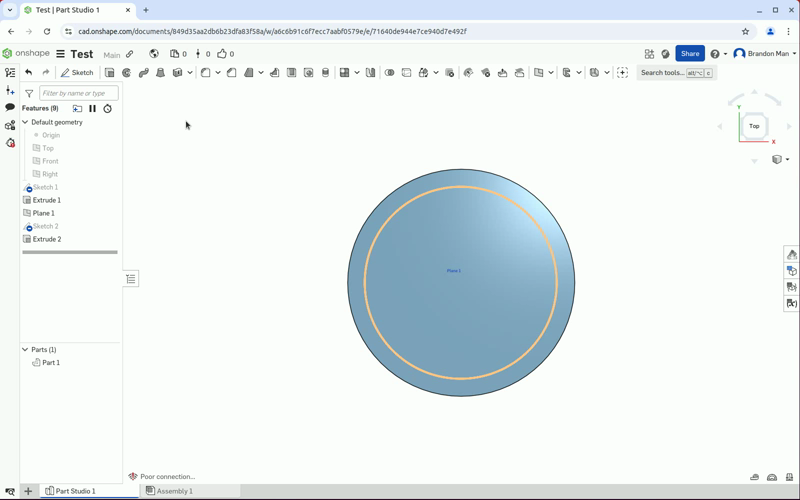
key(shift+h)
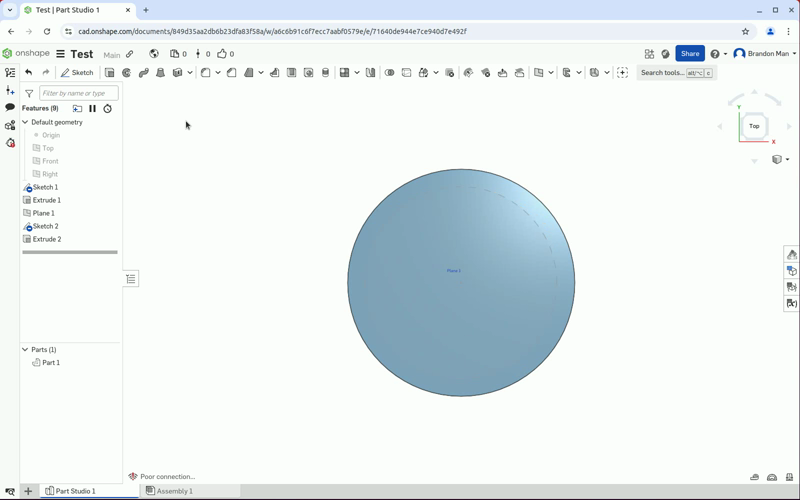
key(shift+h)
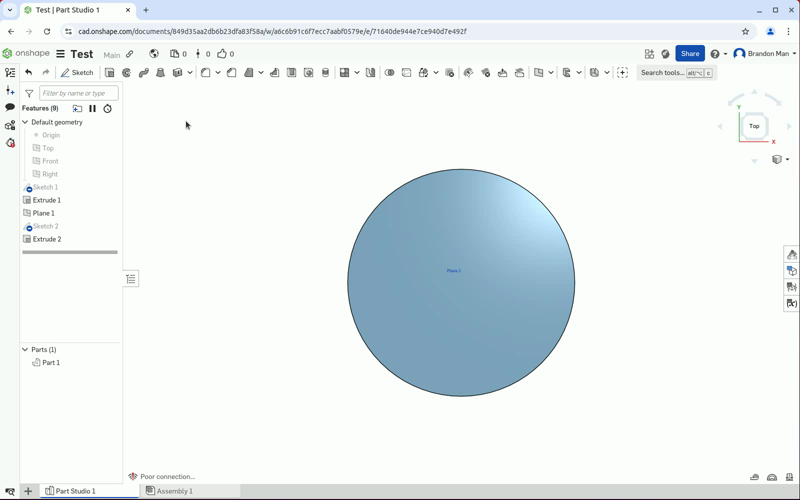
mouse_move(73, 189)
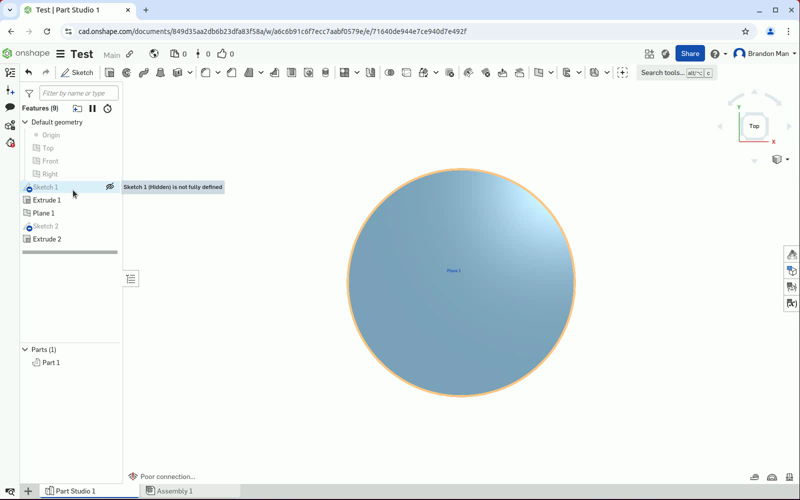
click(73, 189)
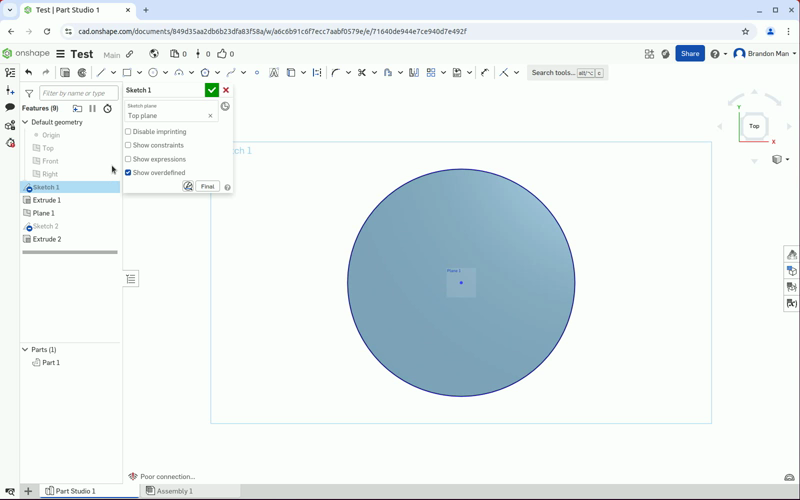
mouse_move(229, 92)
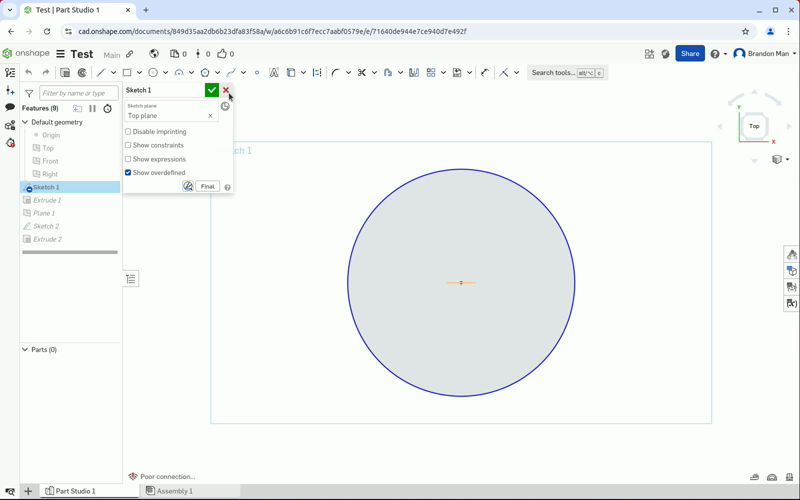
click(229, 92)
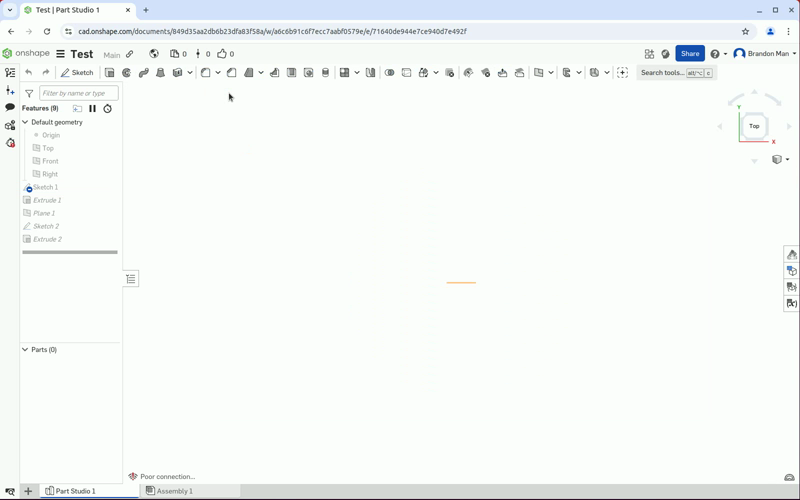
mouse_move(541, 75)
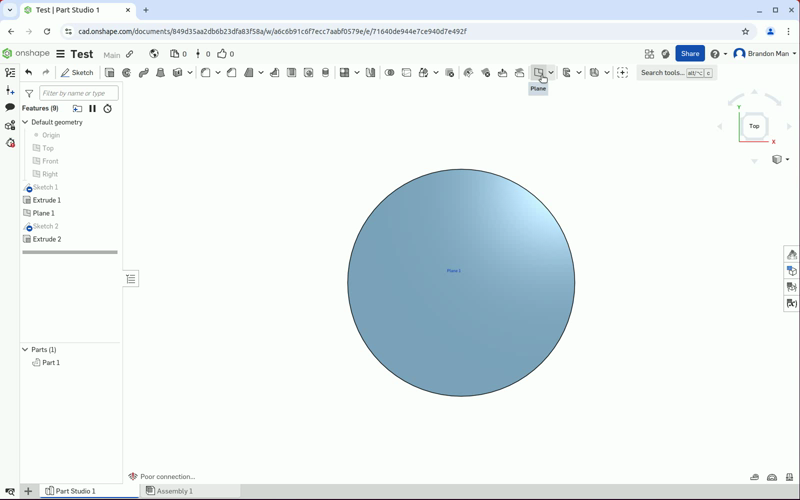
click(541, 75)
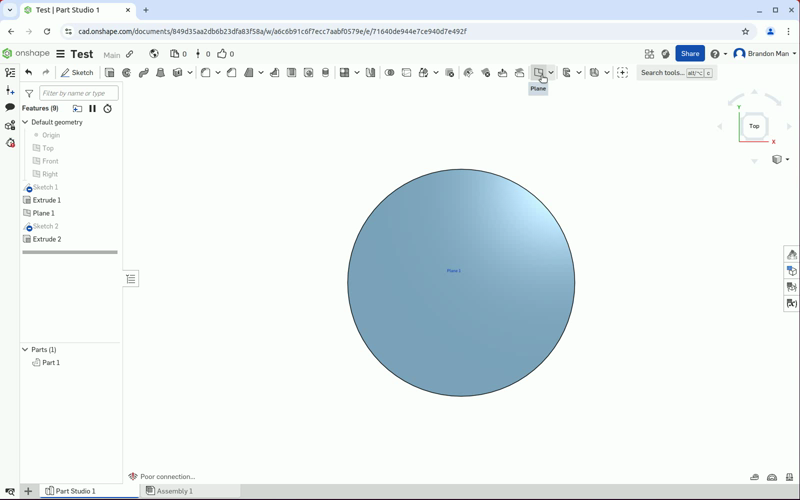
mouse_move(73, 150)
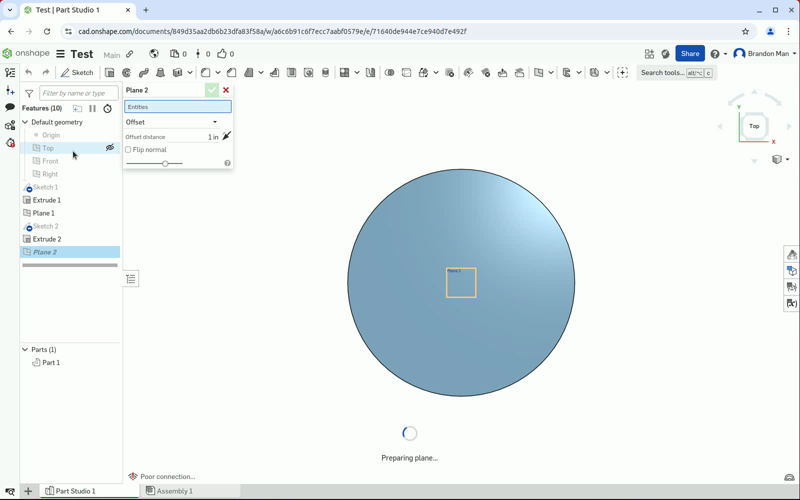
click(73, 150)
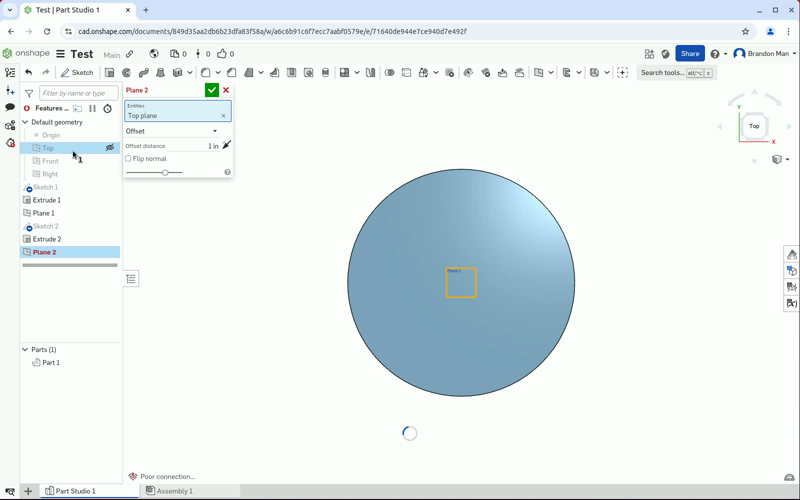
key(tab, 2)
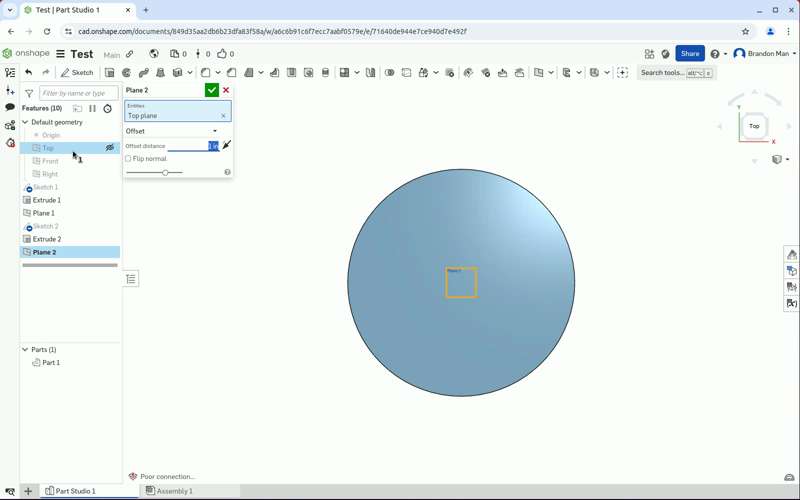
text(2.403)
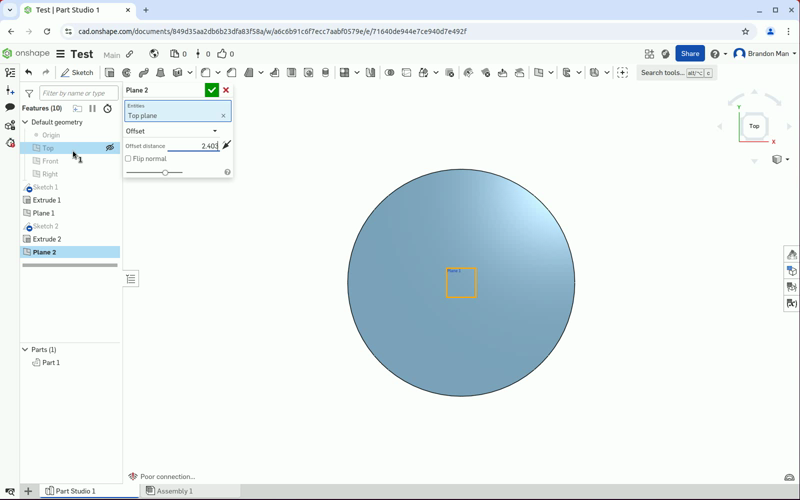
key(enter, 2)
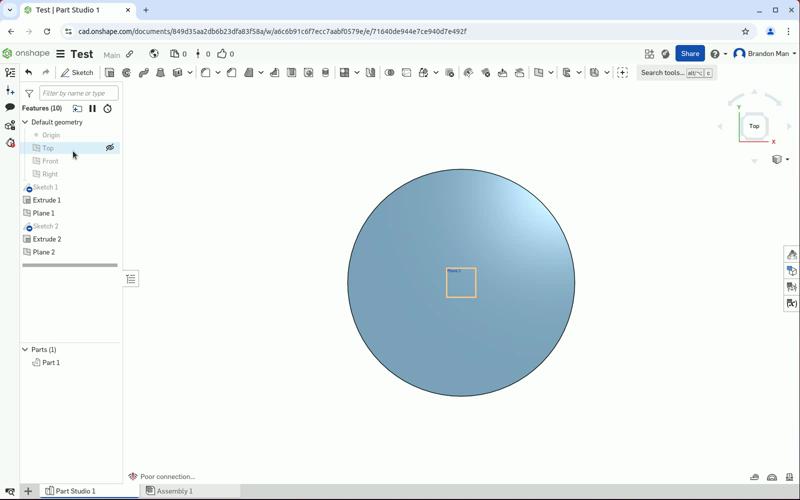
key(shift+s)
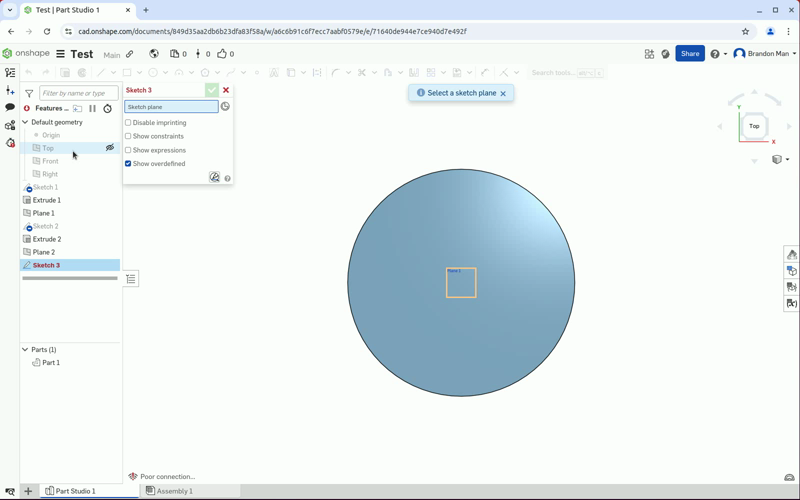
mouse_move(73, 254)
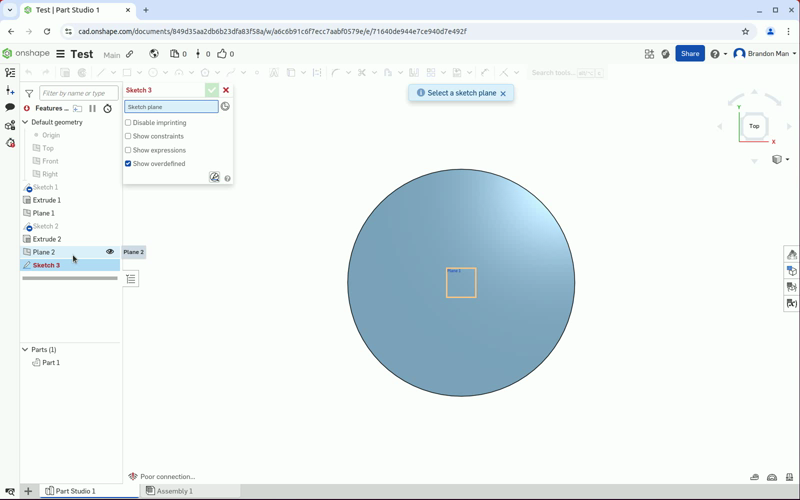
click(73, 254)
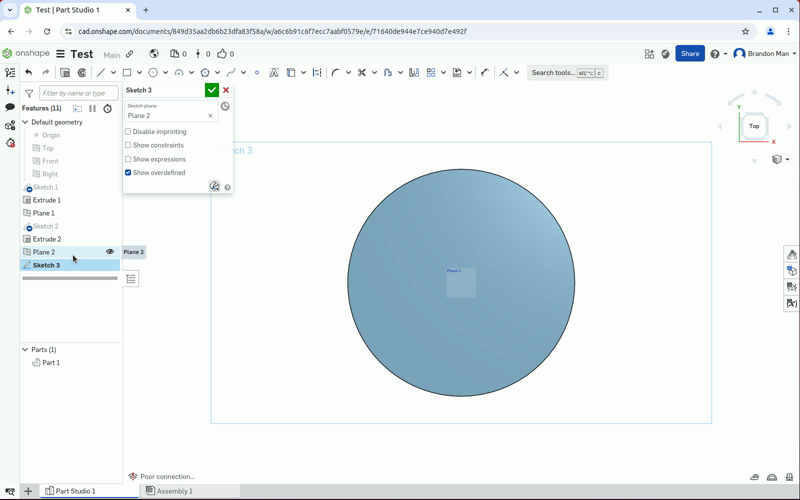
mouse_move(73, 352)
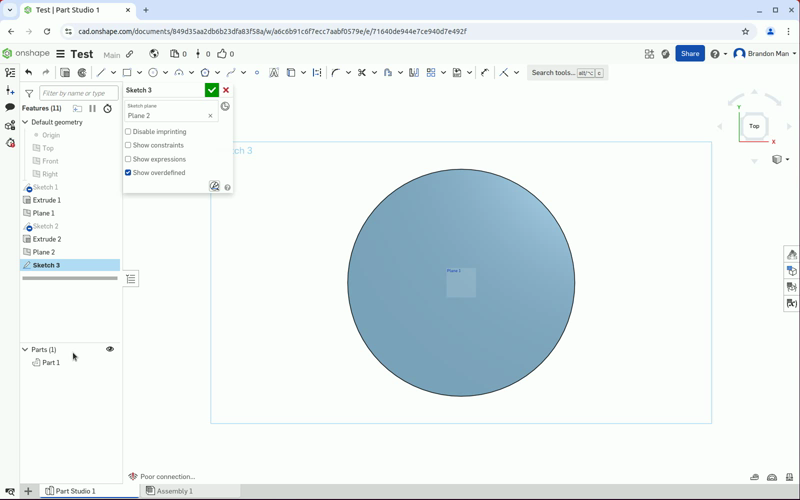
key(y)
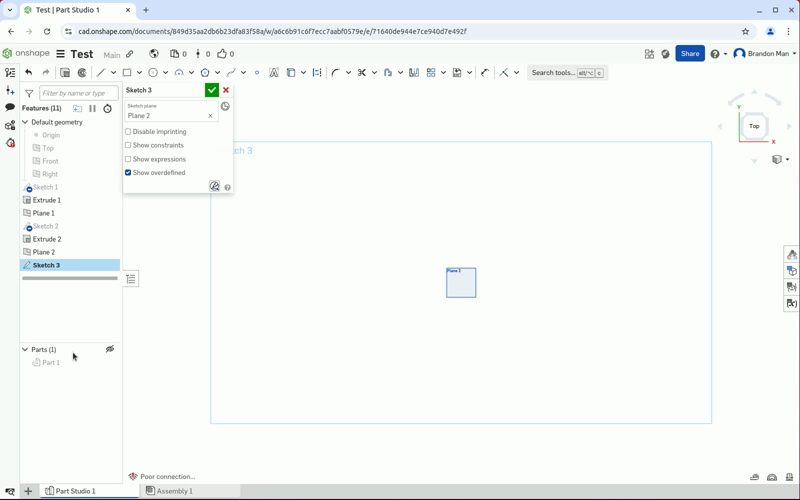
key(c)
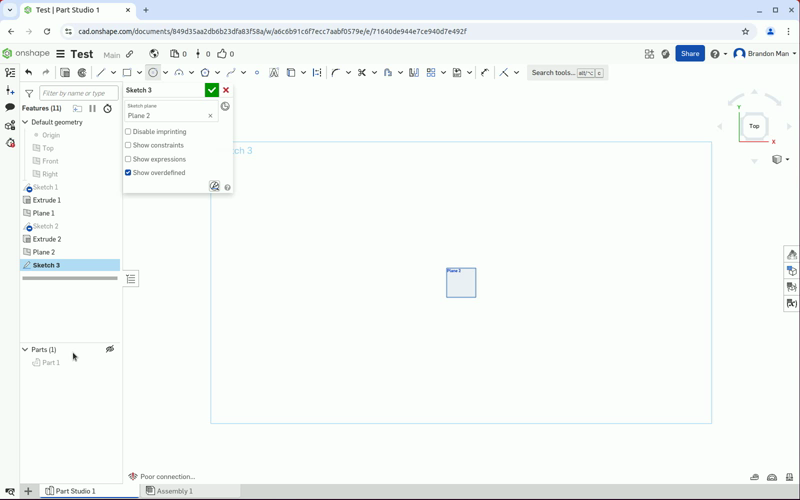
key_down(shift)
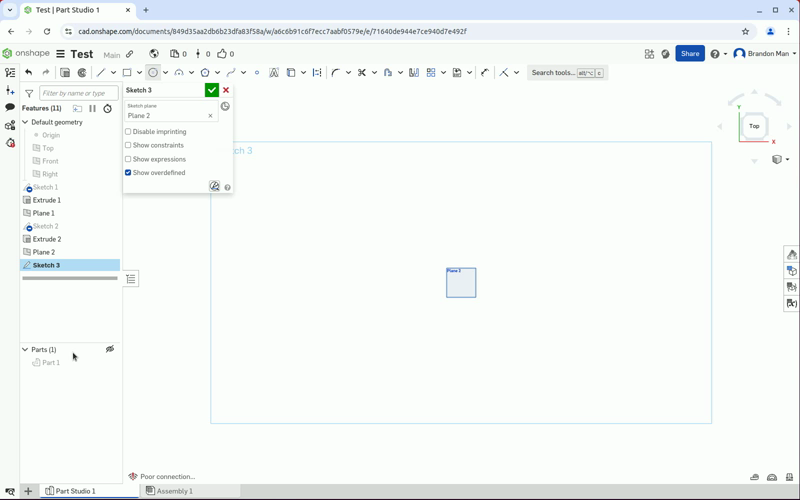
mouse_move(388, 282)
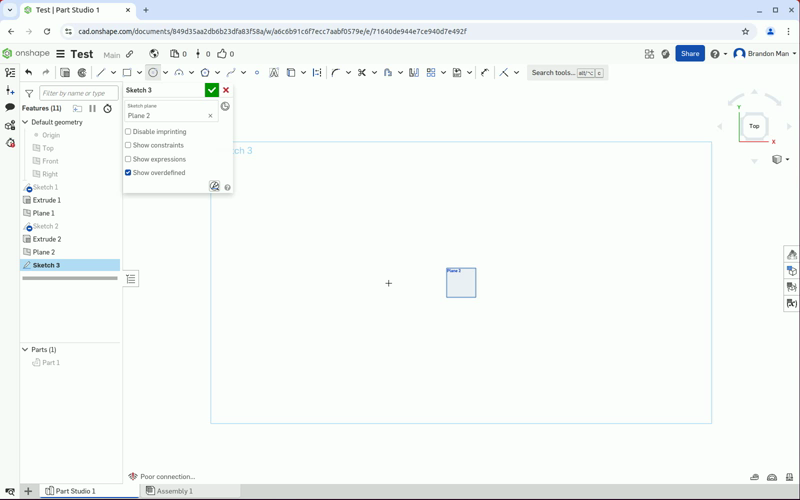
click(388, 282)
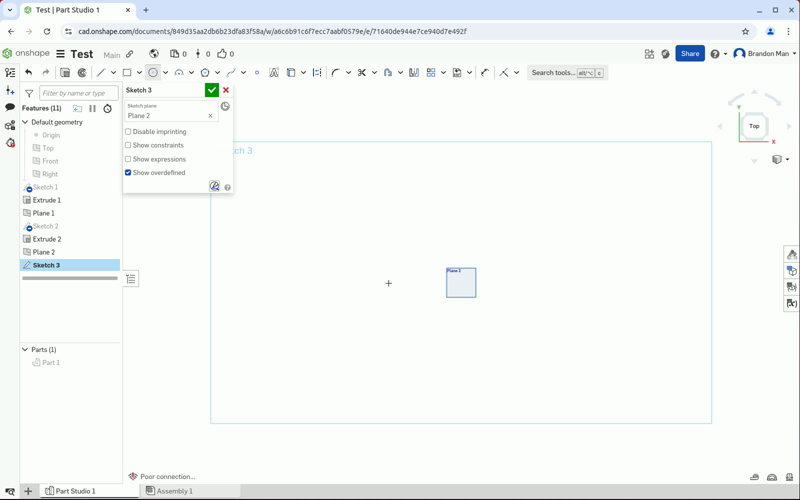
key_up(shift)
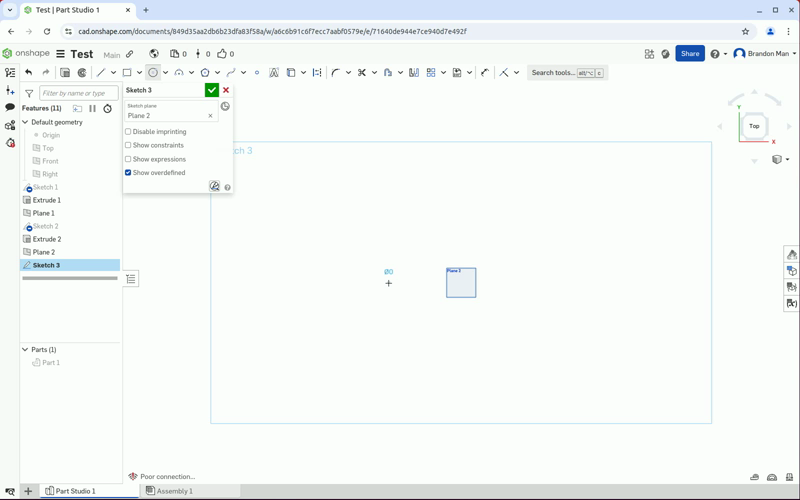
mouse_move(393, 282)
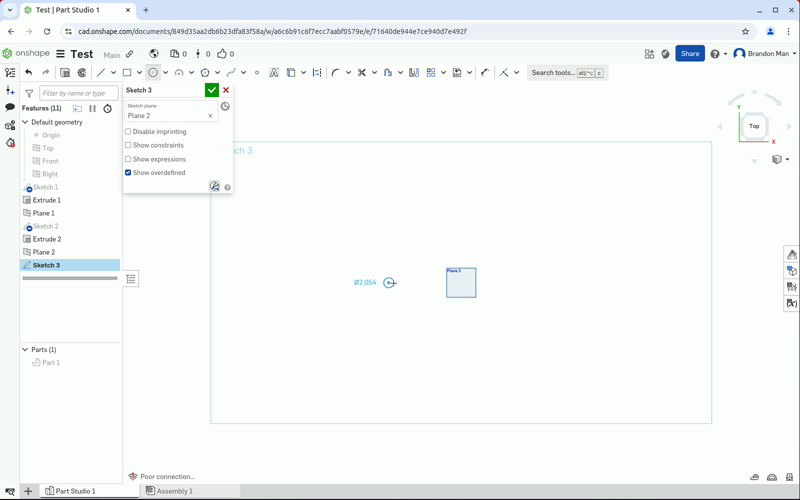
click(393, 282)
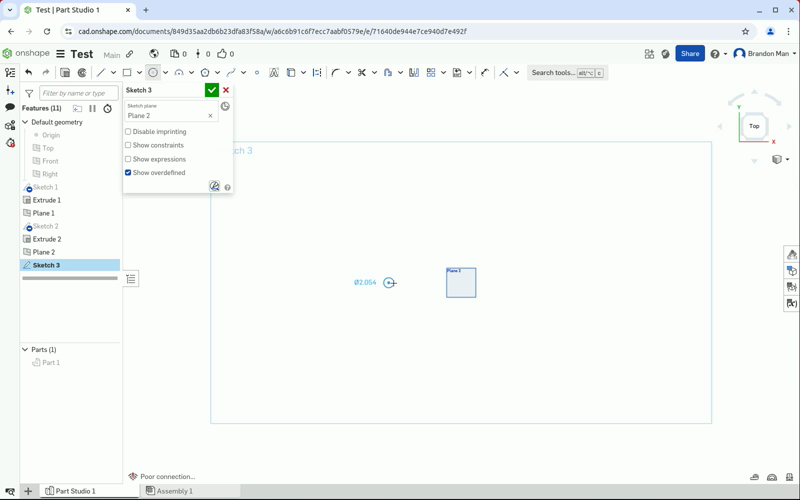
key(esc)
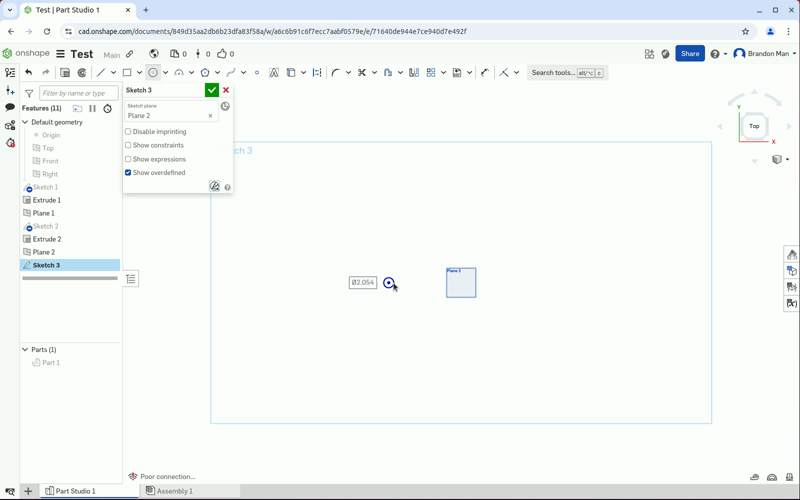
mouse_move(390, 283)
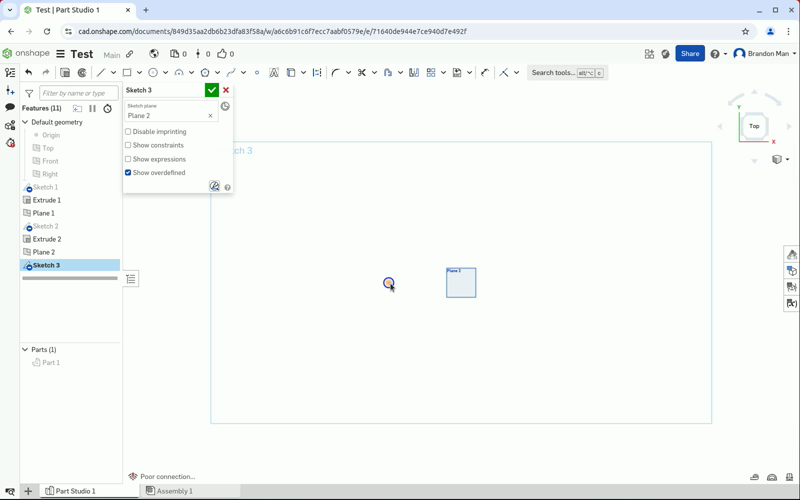
scroll(6)
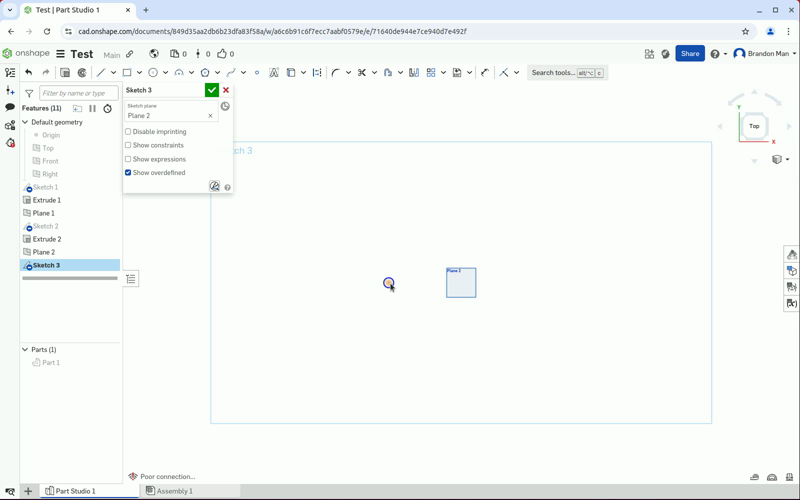
scroll(6)
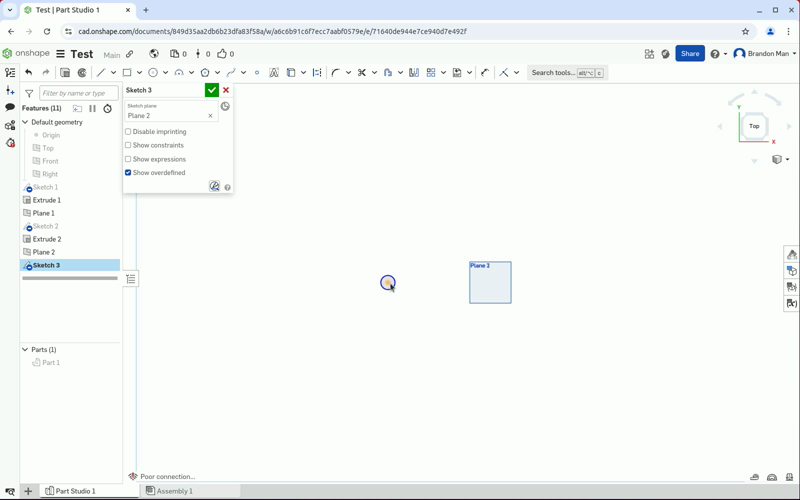
scroll(6)
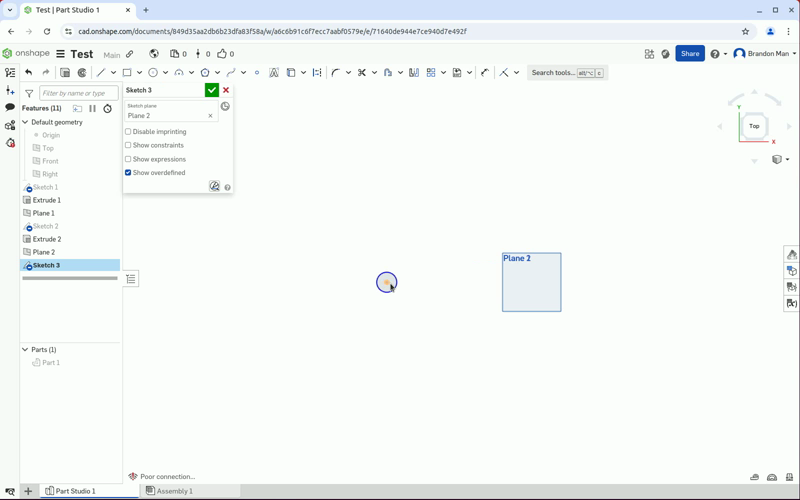
scroll(6)
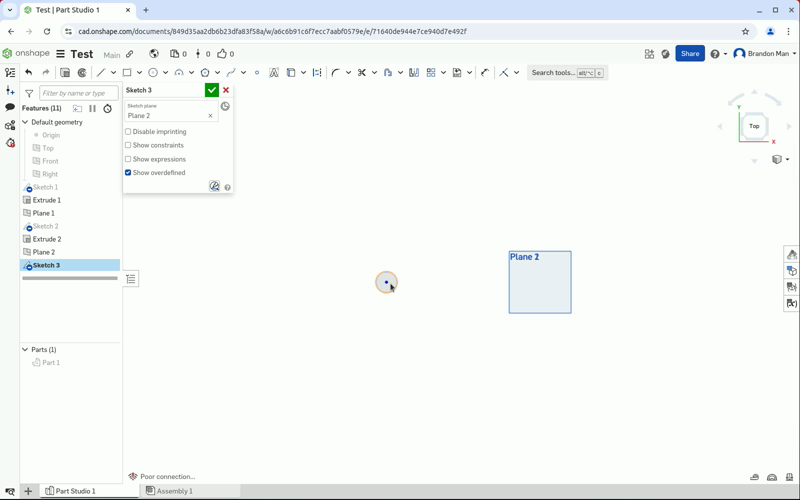
scroll(6)
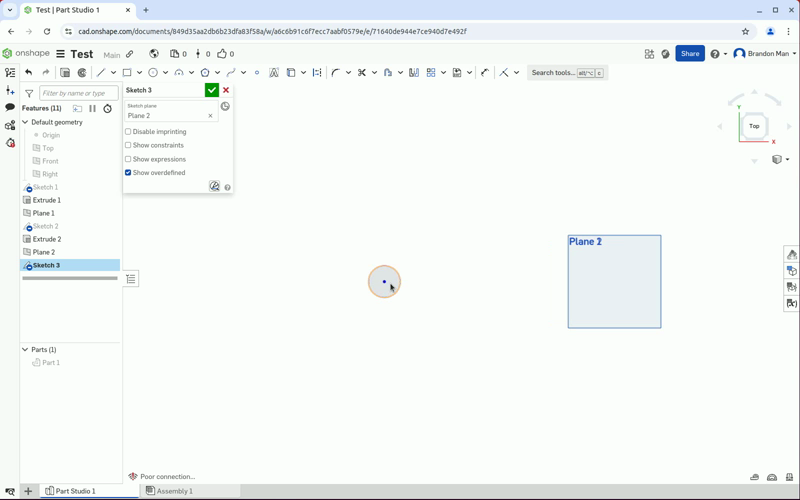
scroll(6)
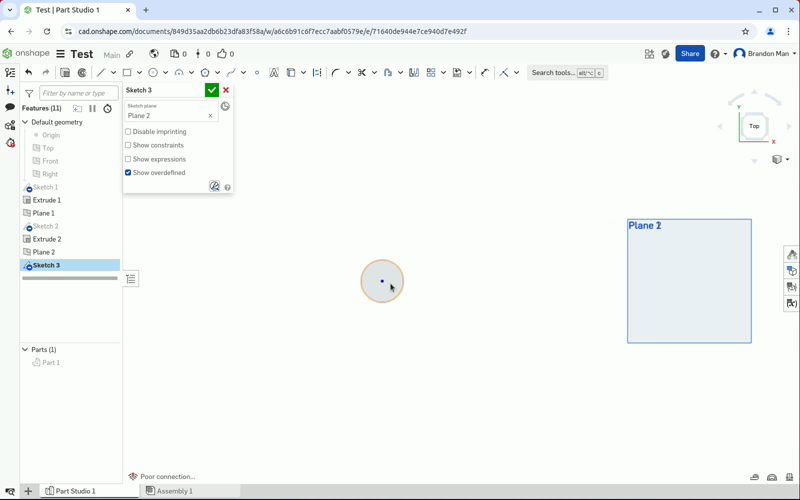
scroll(6)
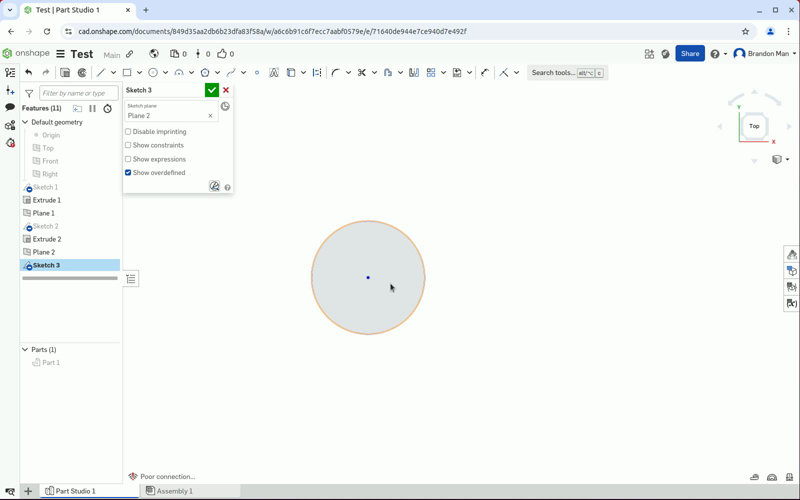
click(390, 283)
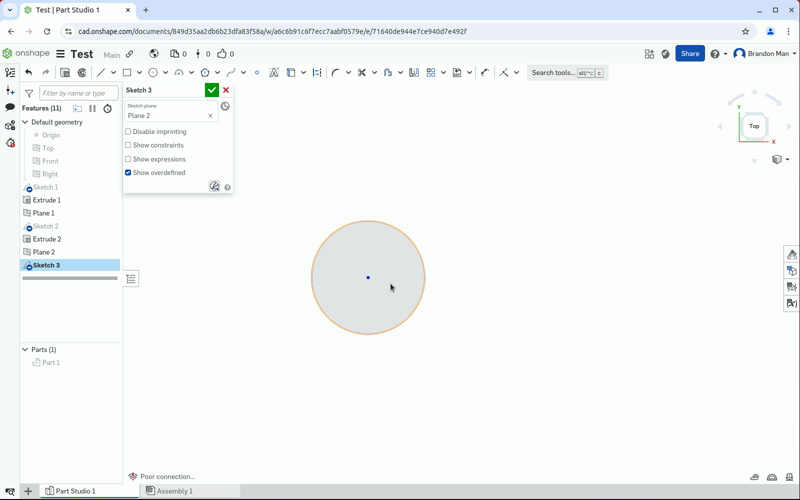
scroll(-6)
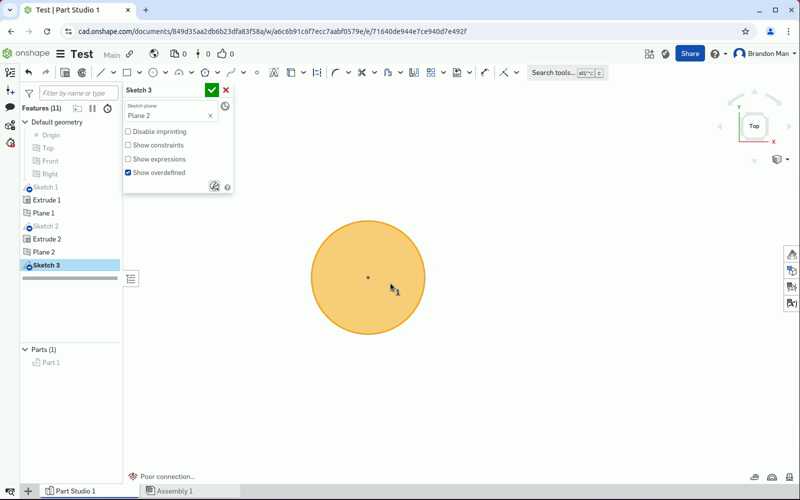
scroll(-6)
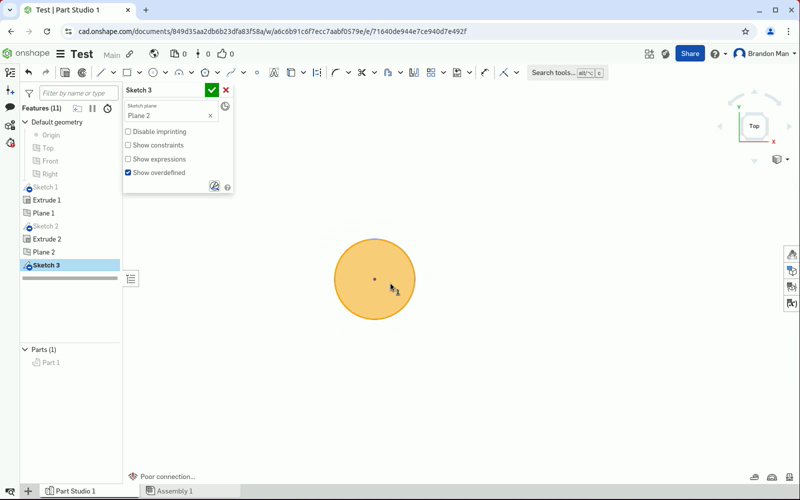
scroll(-6)
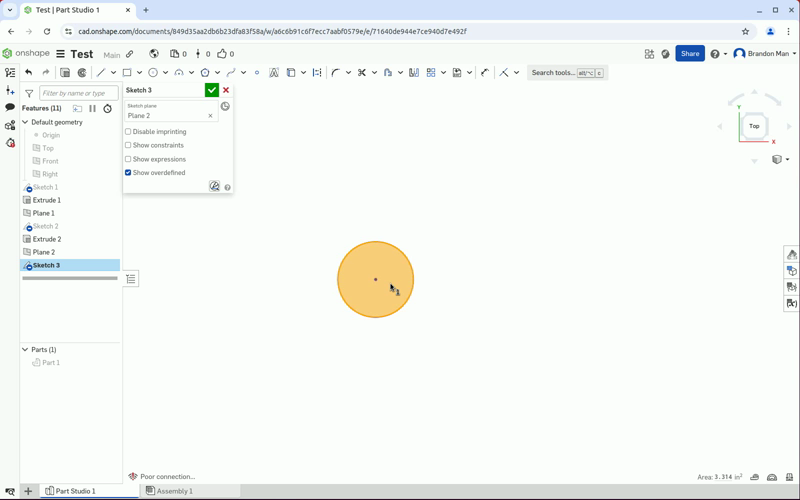
scroll(-6)
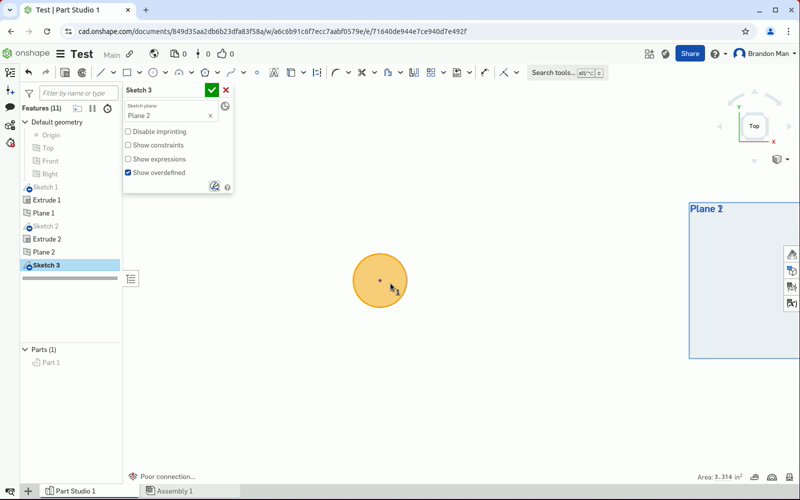
scroll(-6)
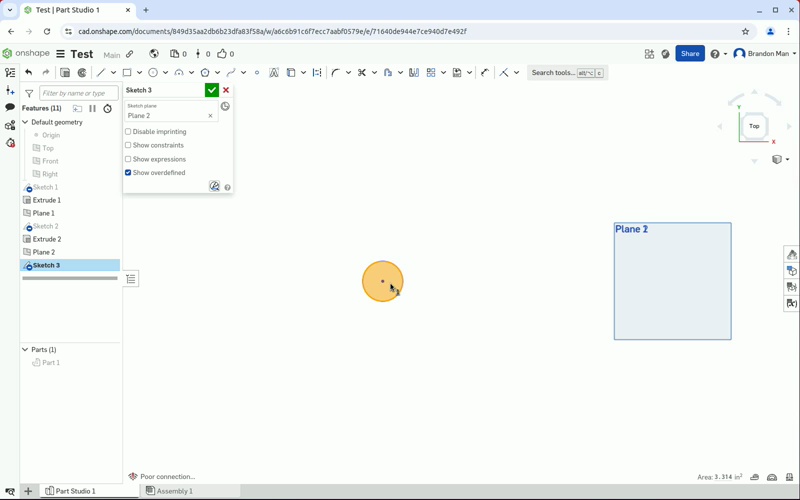
scroll(-6)
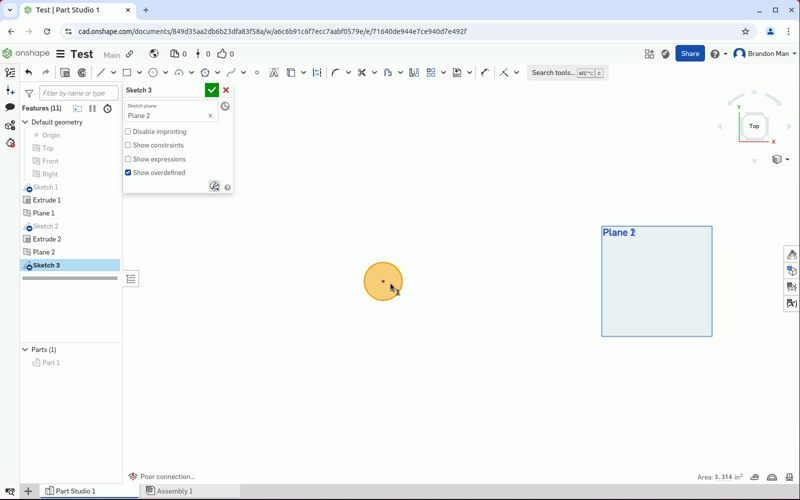
scroll(-6)
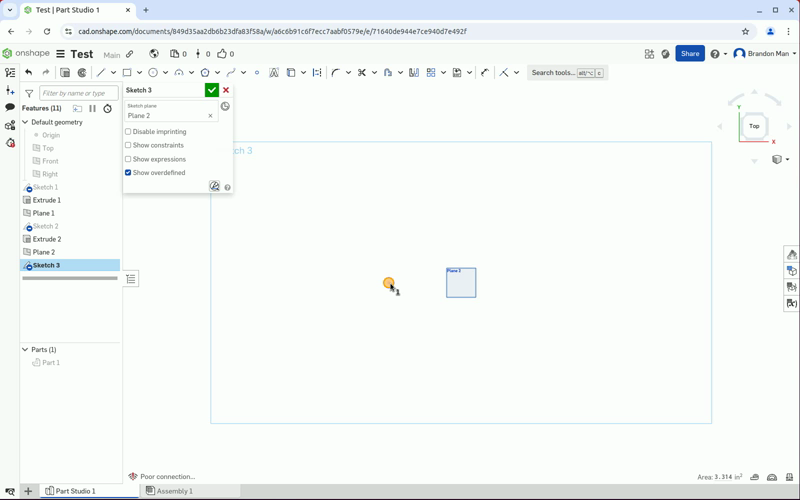
mouse_move(73, 352)
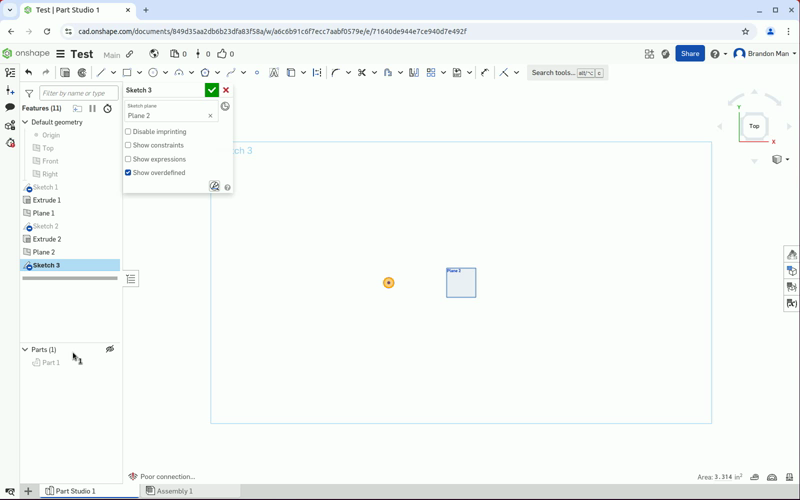
key(shift+y)
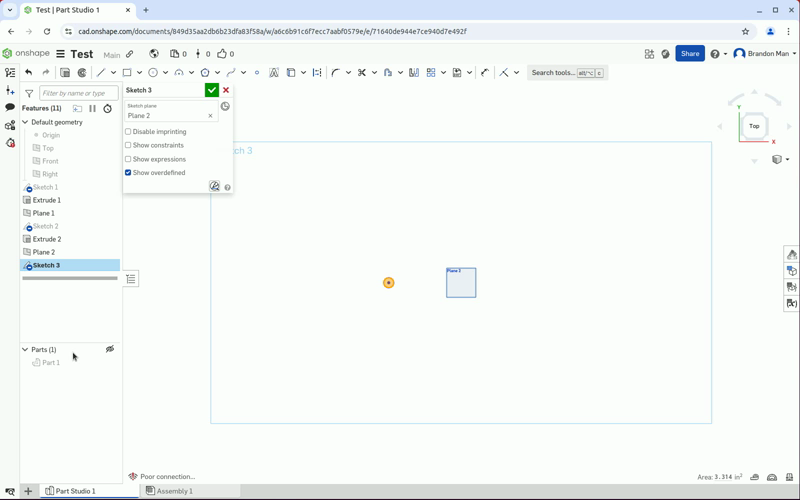
key(shift+e)
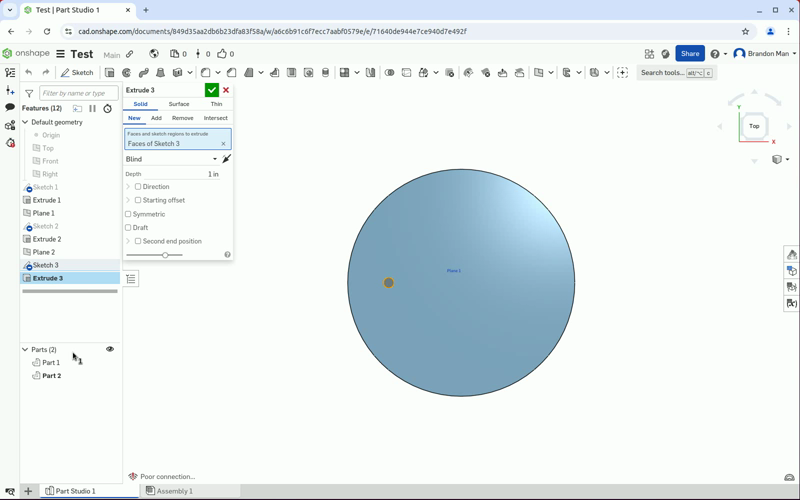
mouse_move(143, 106)
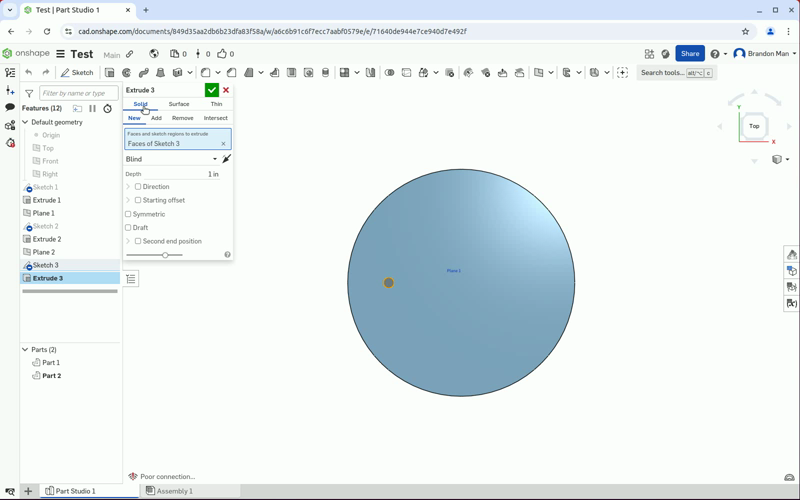
click(143, 106)
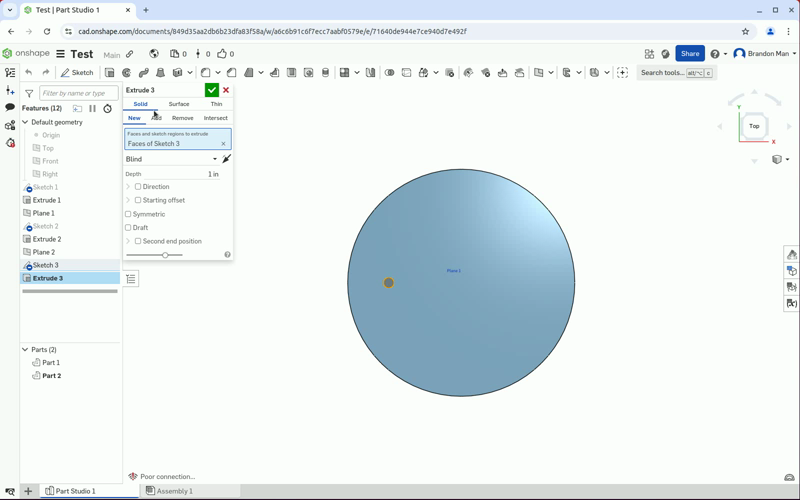
mouse_move(186, 120)
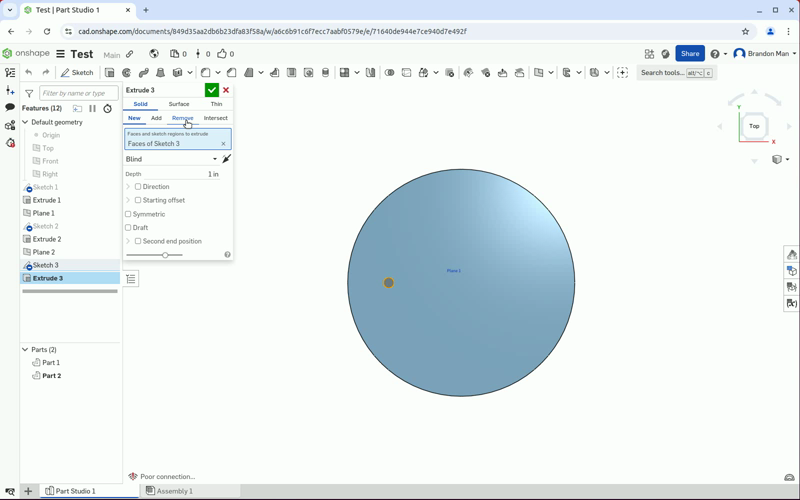
click(186, 120)
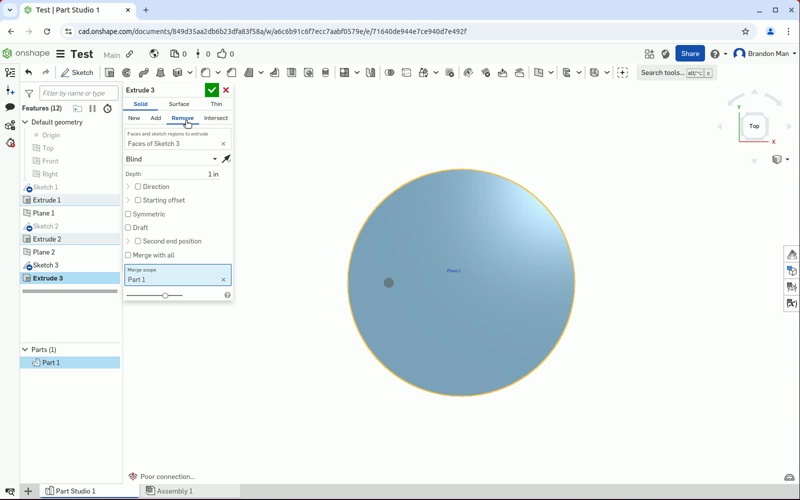
key(tab, 4)
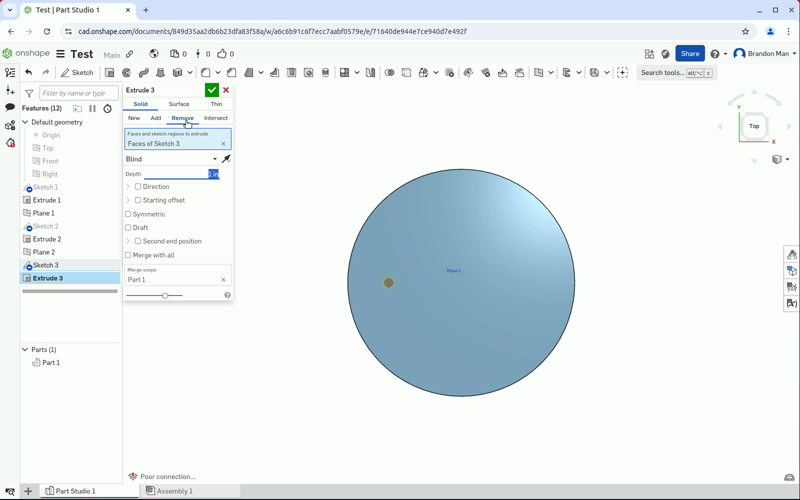
text(11.554)
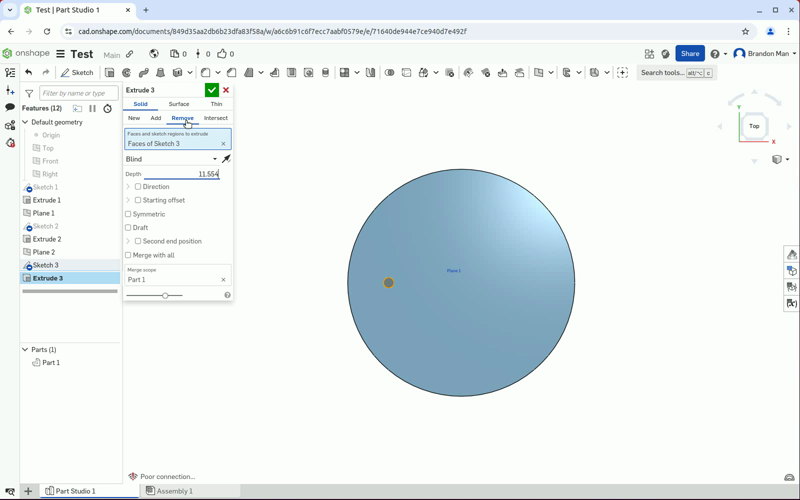
key(tab, 6)
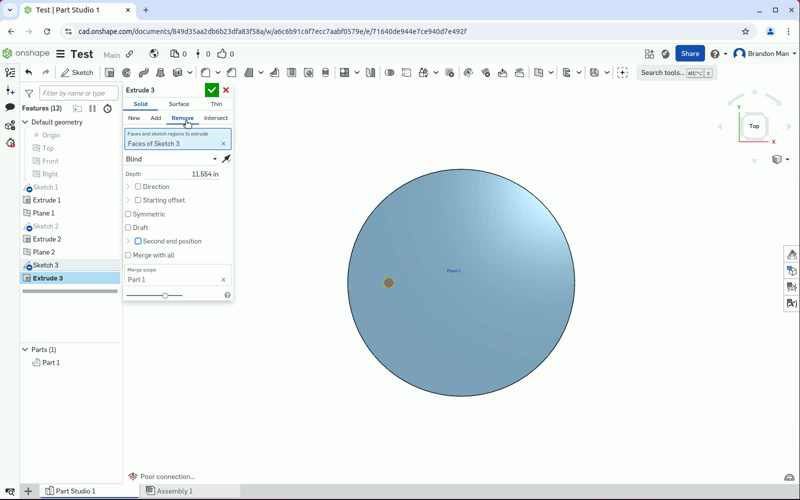
key(space)
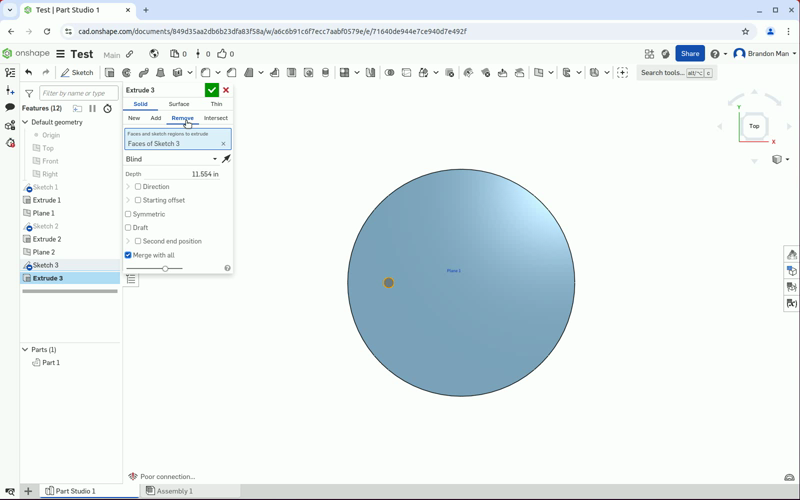
key(enter)
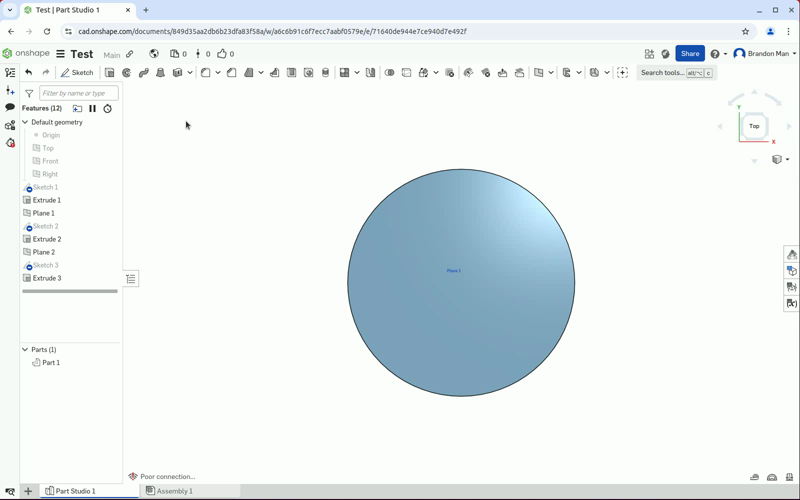
key(shift+h)
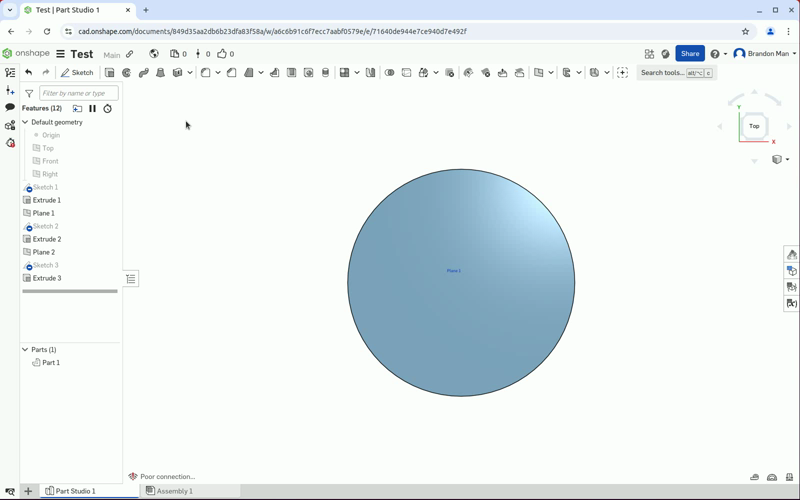
key(shift+h)
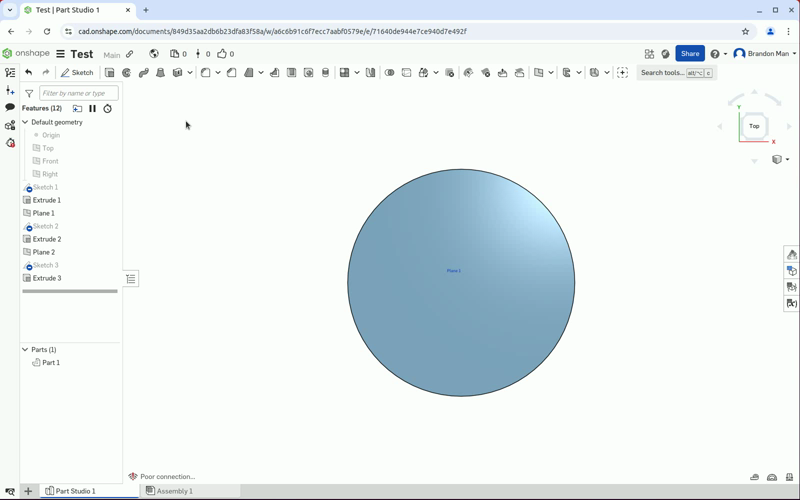
mouse_move(73, 189)
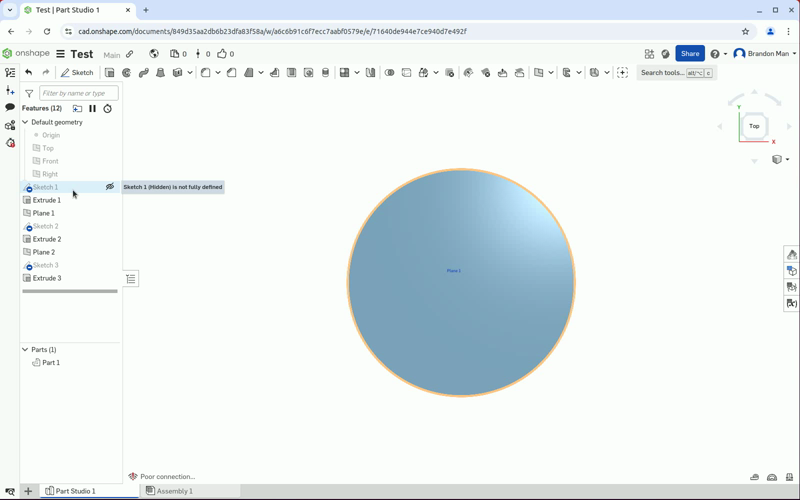
click(73, 189)
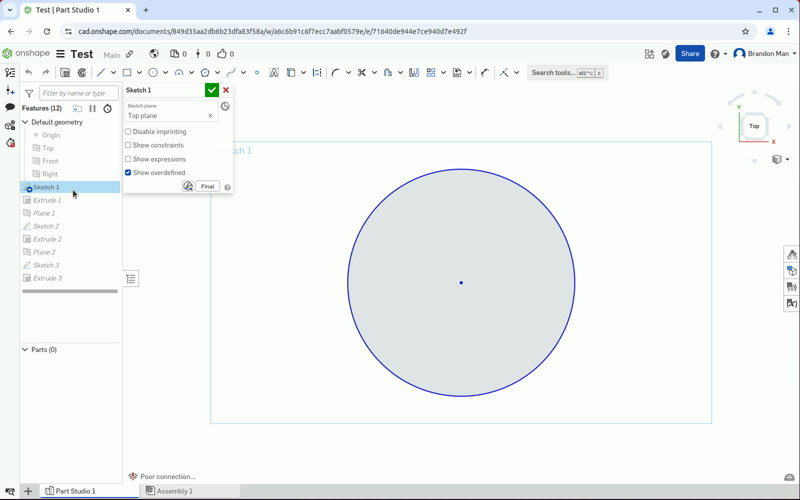
mouse_move(229, 92)
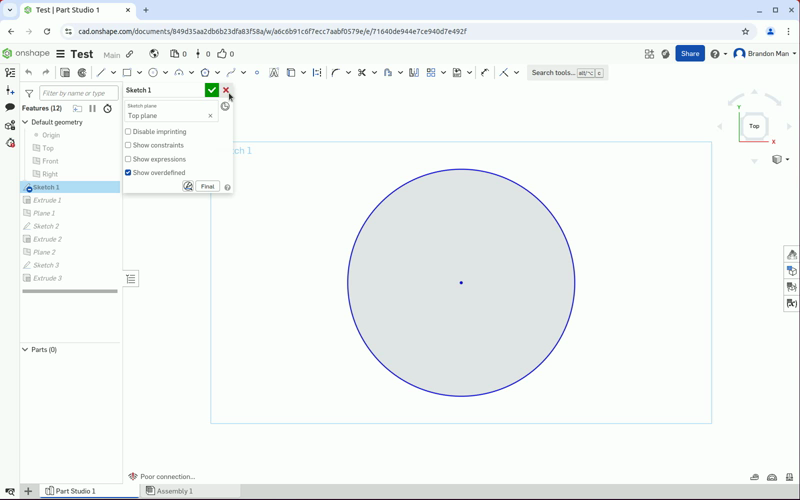
click(229, 92)
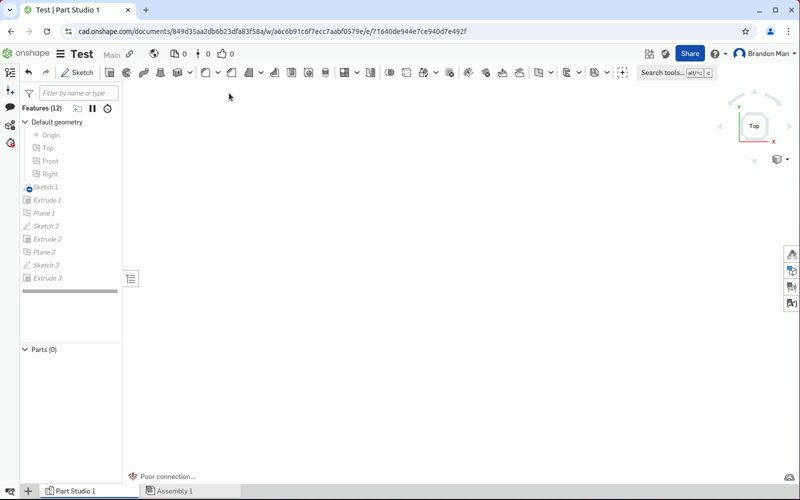
key(shift+s)
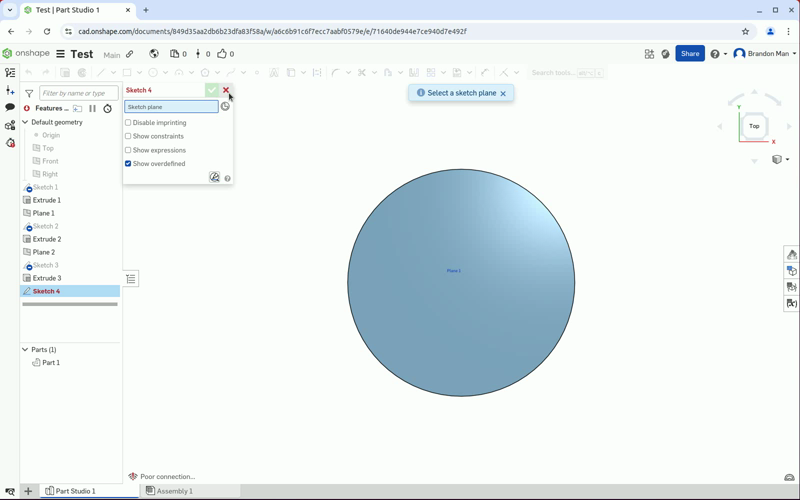
mouse_move(73, 254)
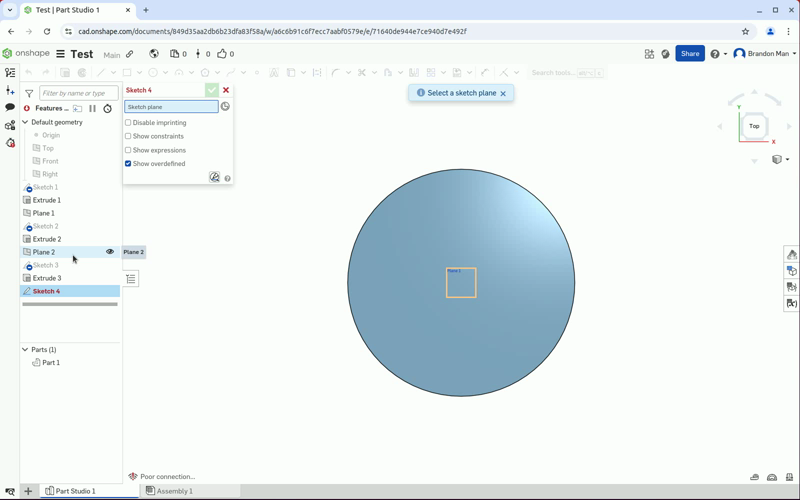
click(73, 254)
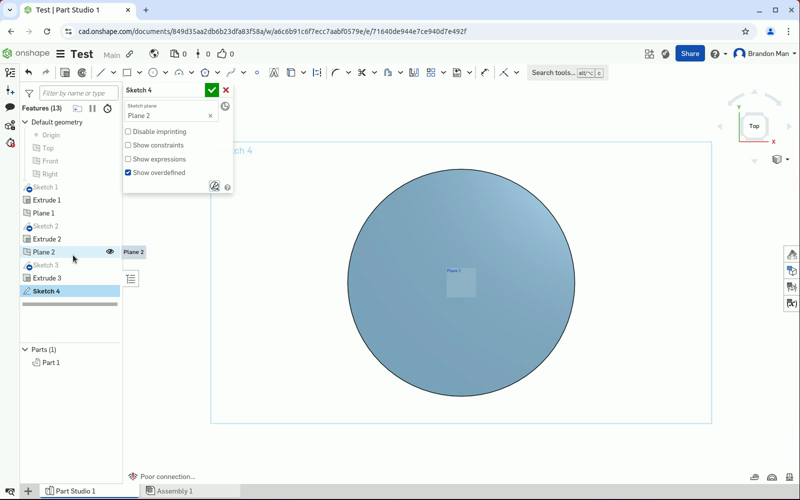
mouse_move(73, 352)
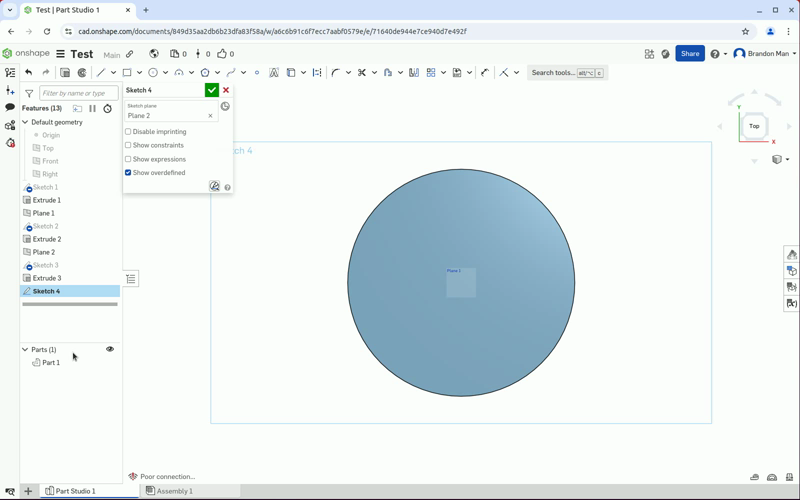
key(y)
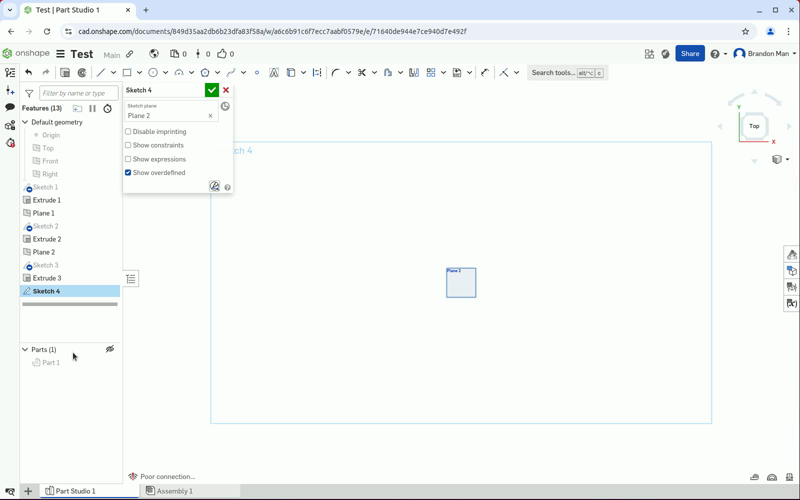
key(c)
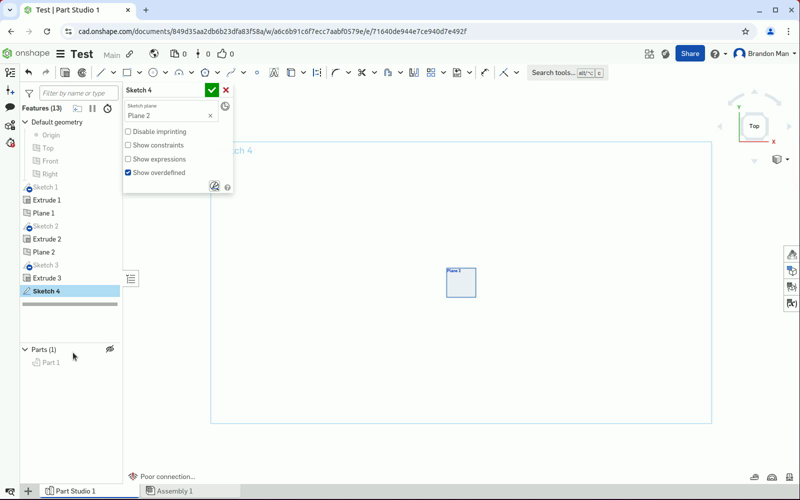
key_down(shift)
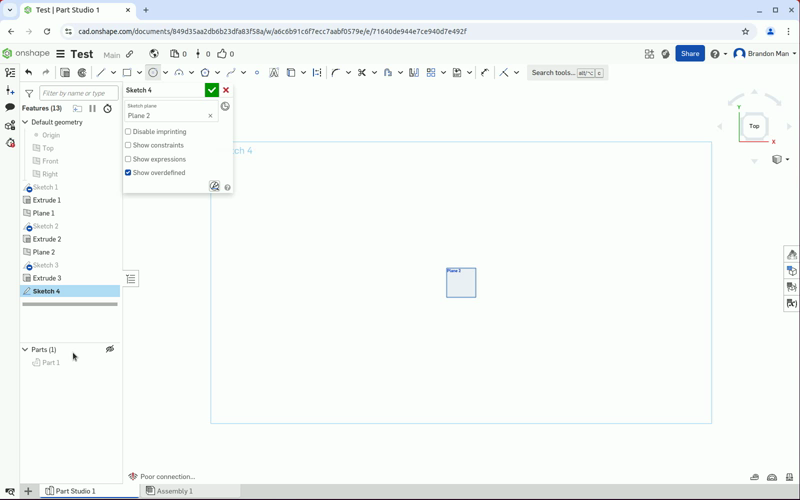
mouse_move(535, 282)
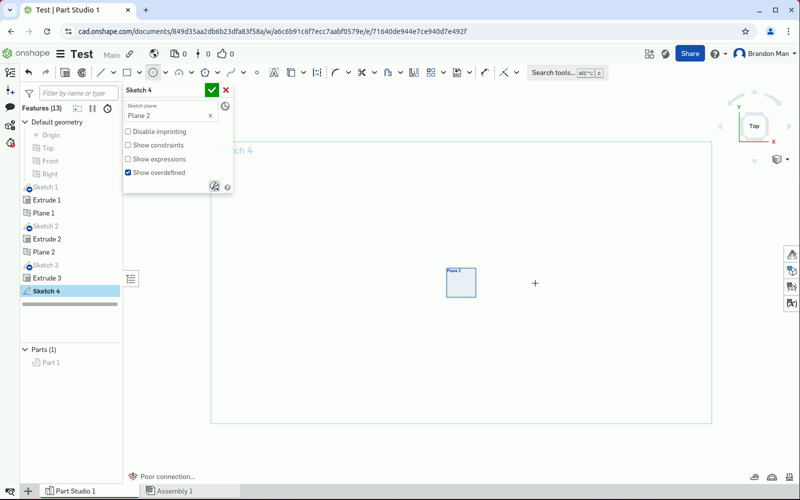
click(535, 282)
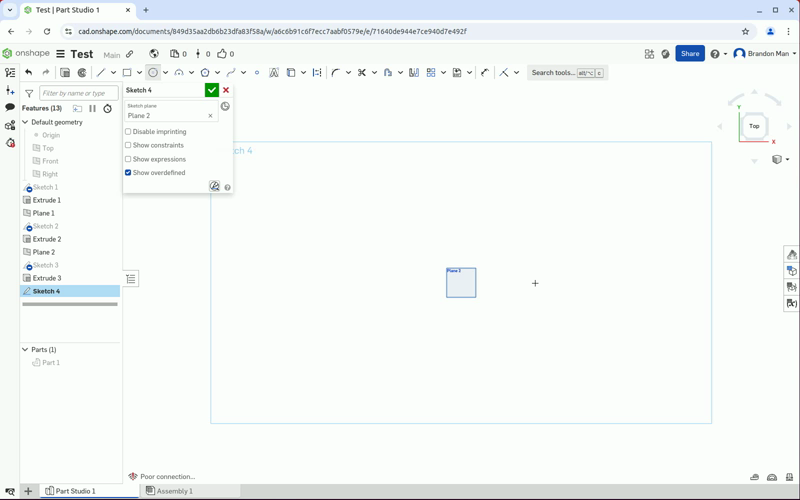
key_up(shift)
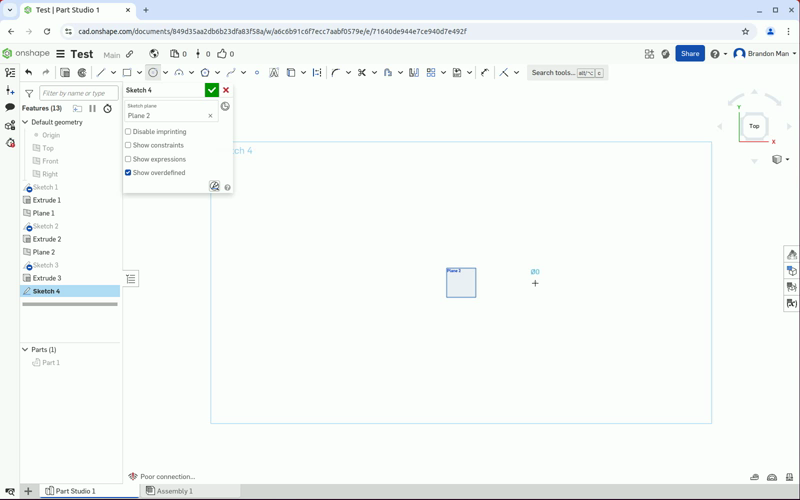
mouse_move(540, 282)
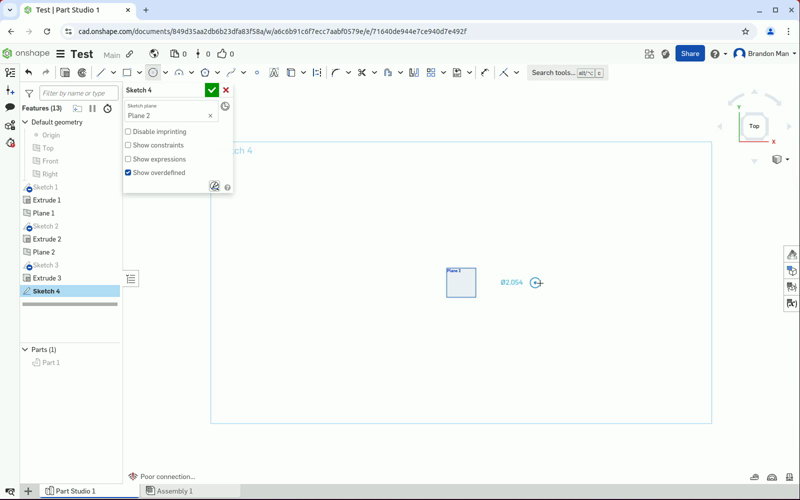
click(540, 282)
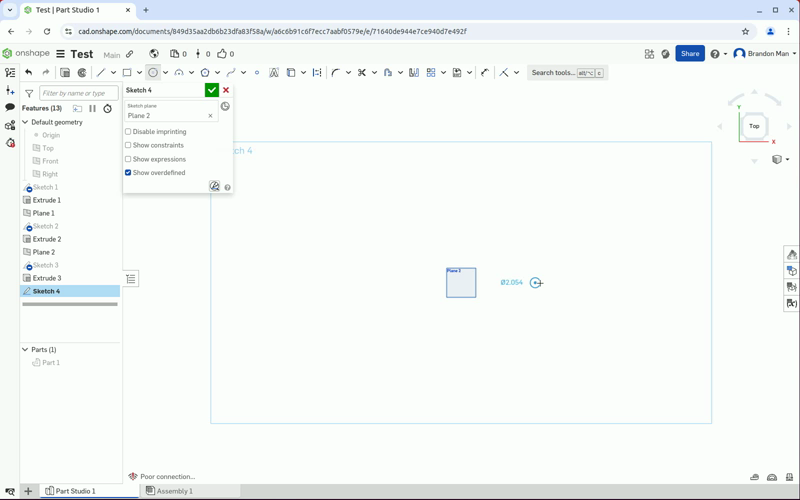
key(esc)
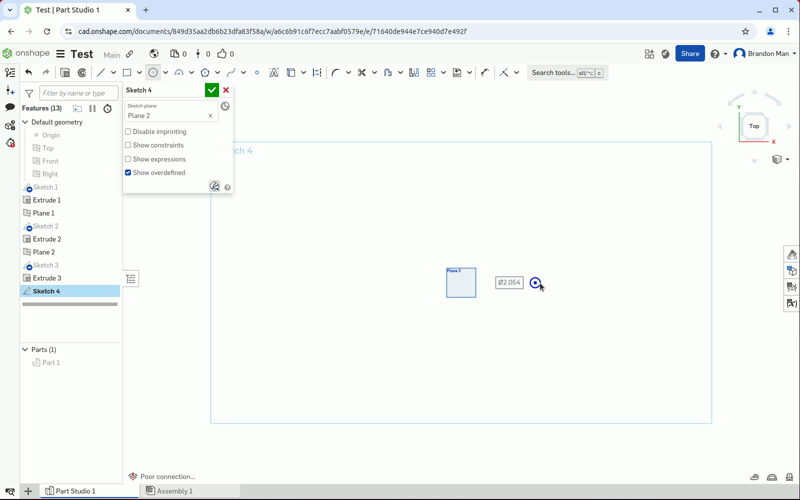
mouse_move(532, 284)
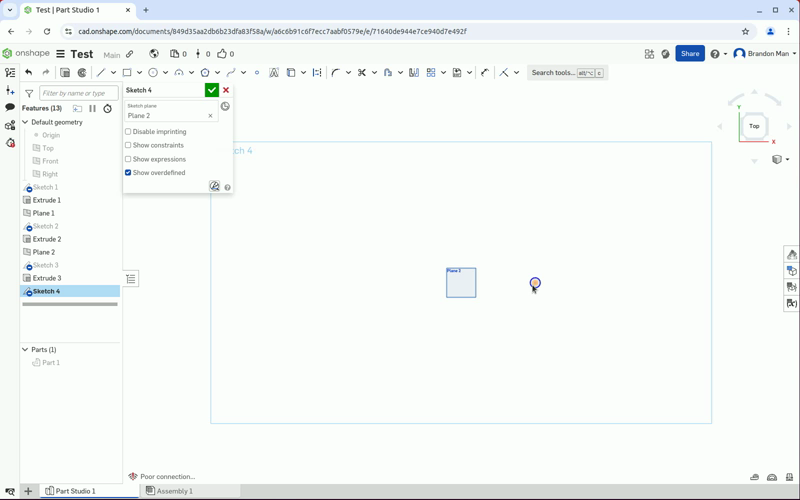
scroll(6)
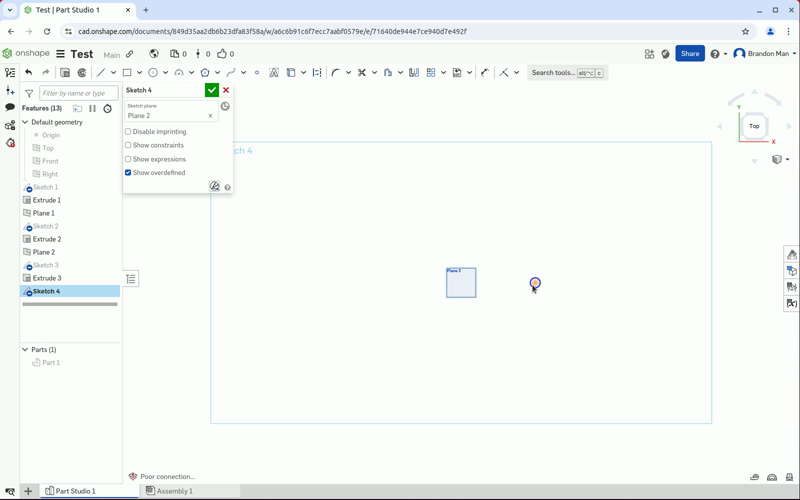
scroll(6)
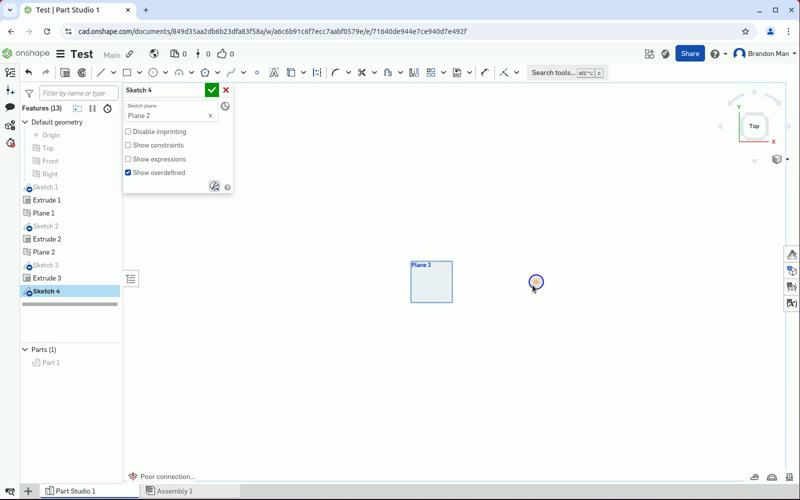
scroll(6)
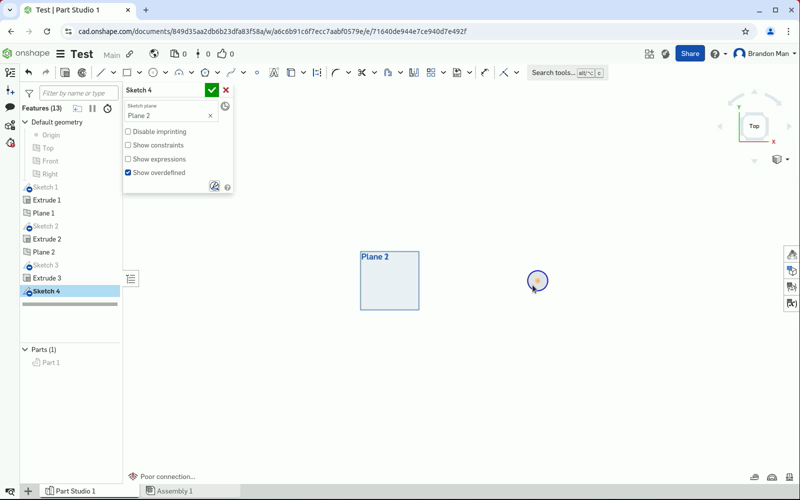
scroll(6)
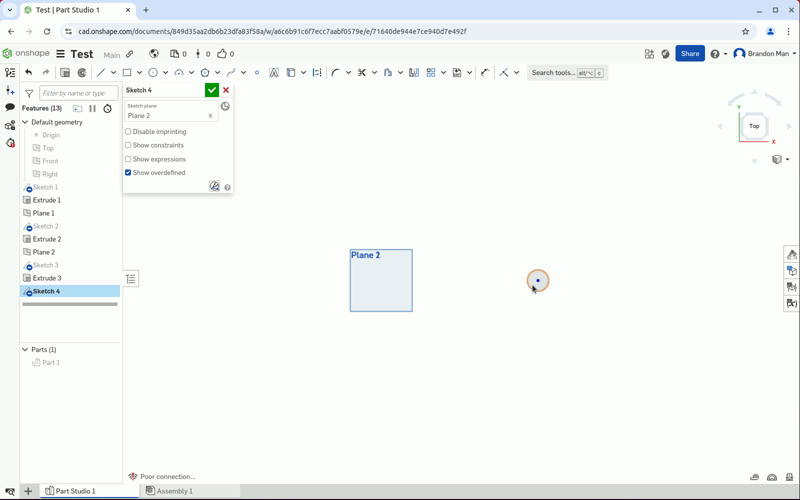
scroll(6)
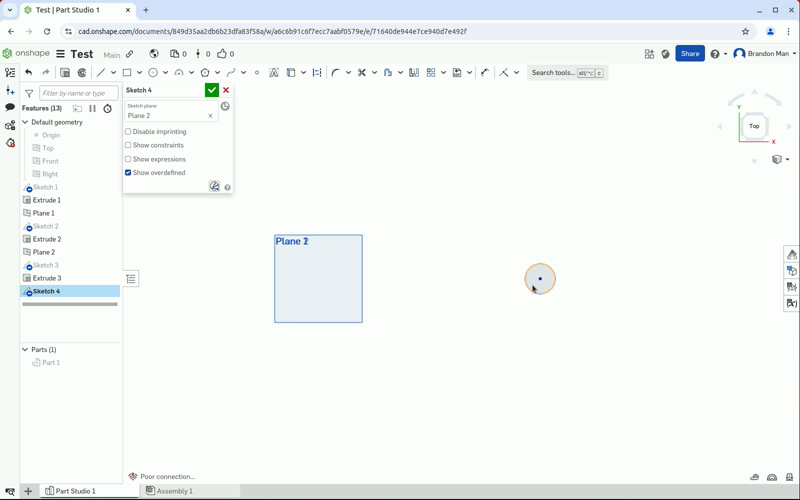
scroll(6)
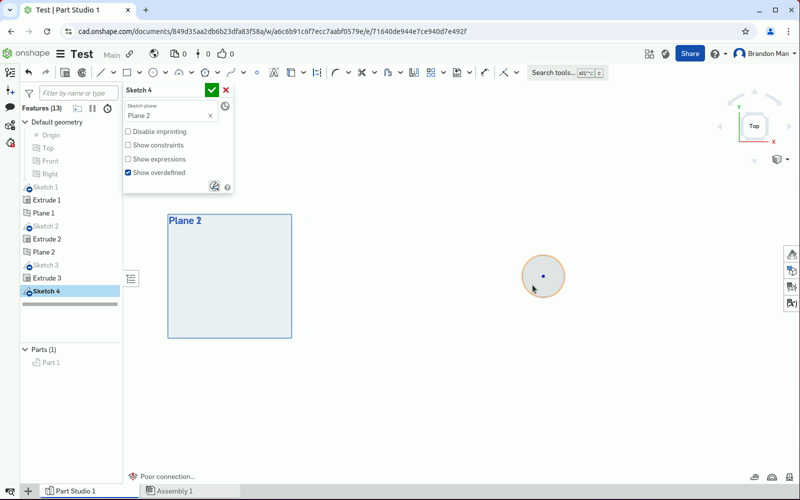
scroll(6)
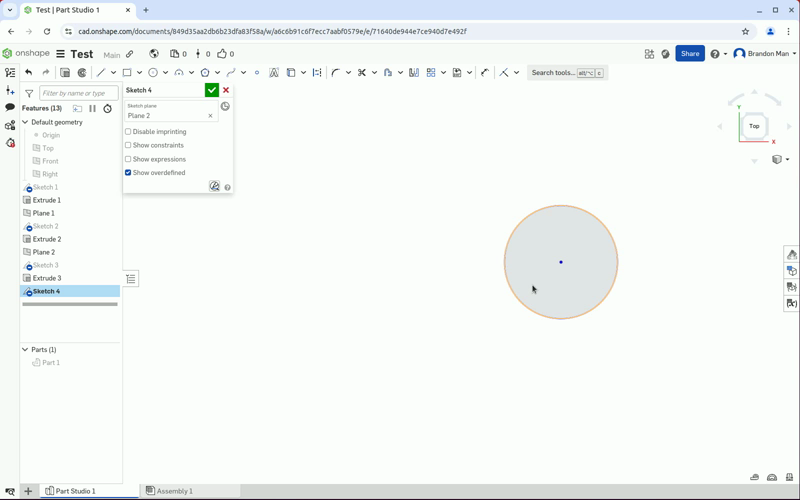
click(532, 284)
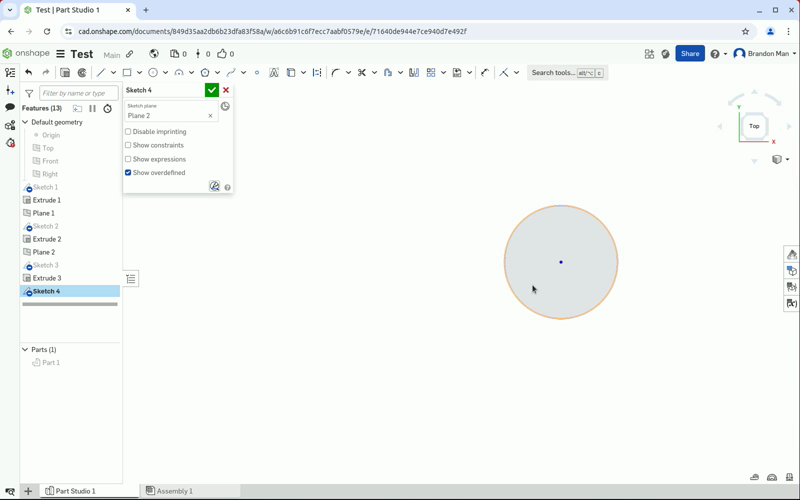
scroll(-6)
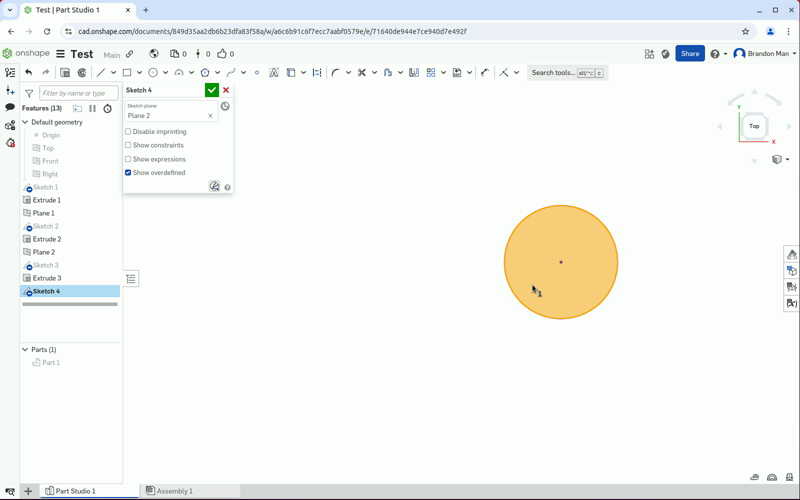
scroll(-6)
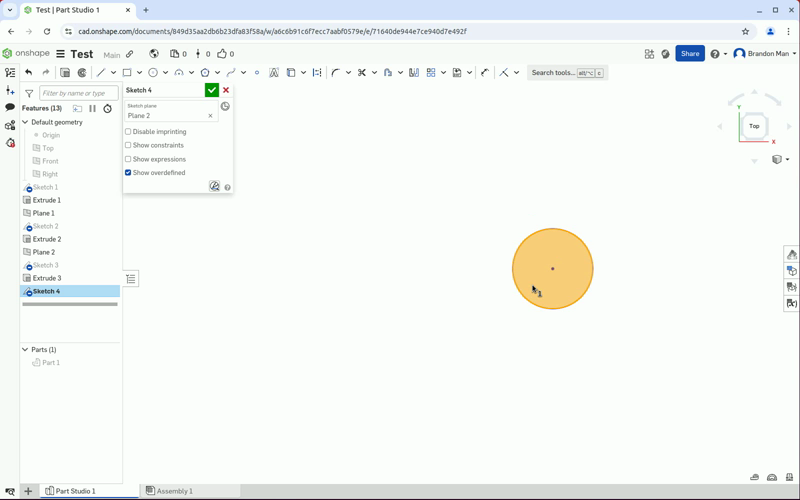
scroll(-6)
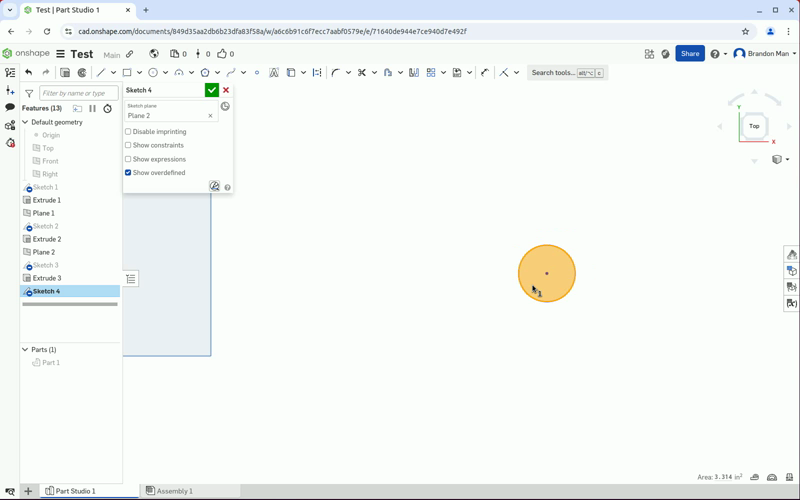
scroll(-6)
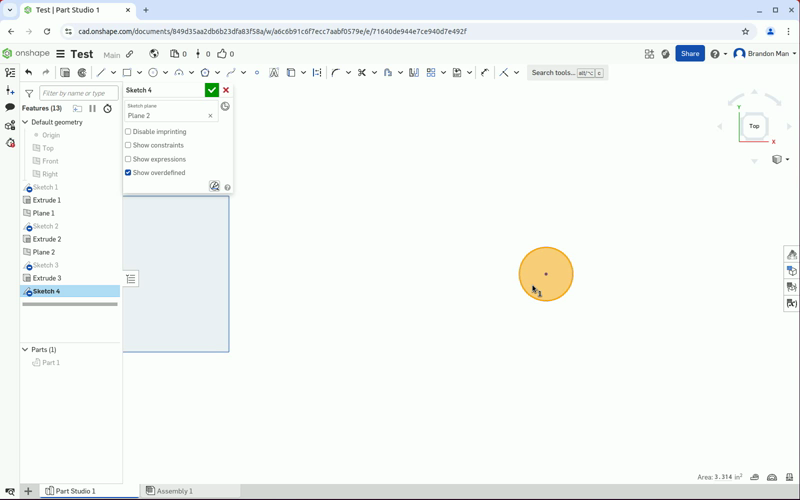
scroll(-6)
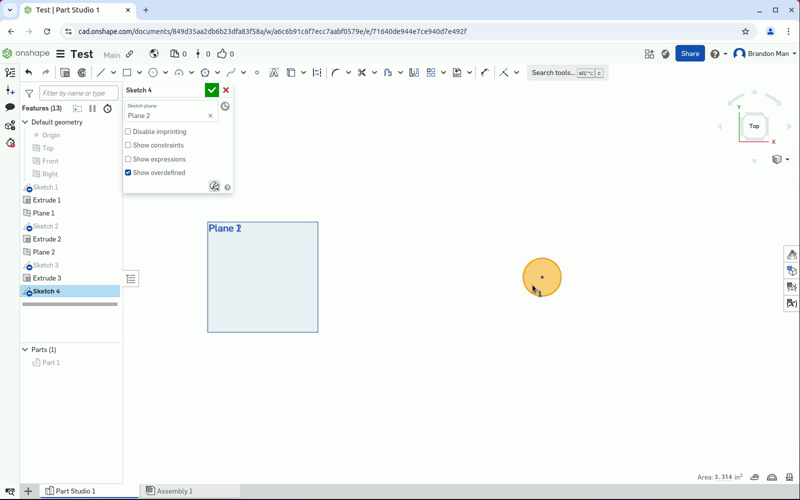
scroll(-6)
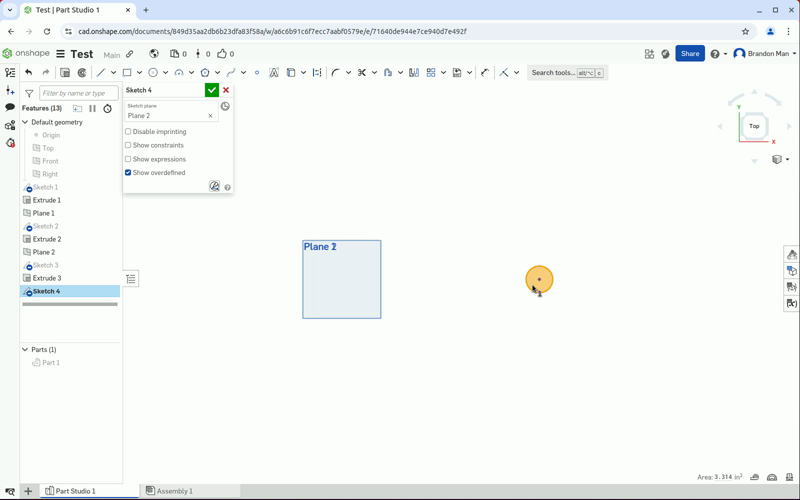
scroll(-6)
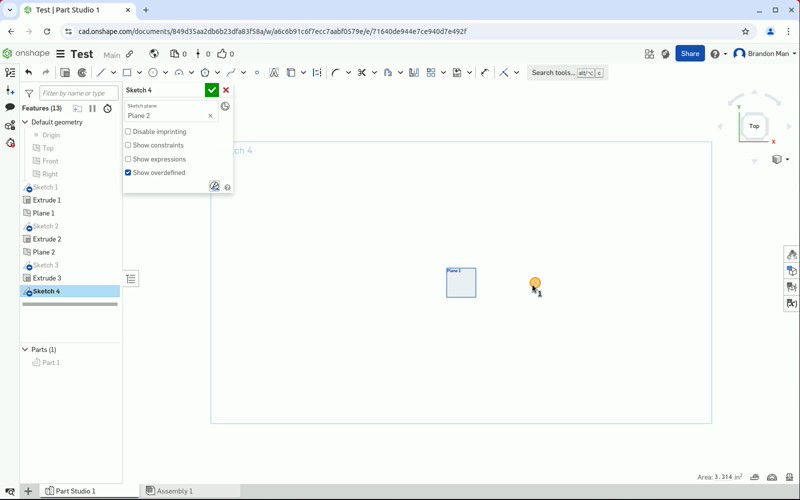
mouse_move(73, 352)
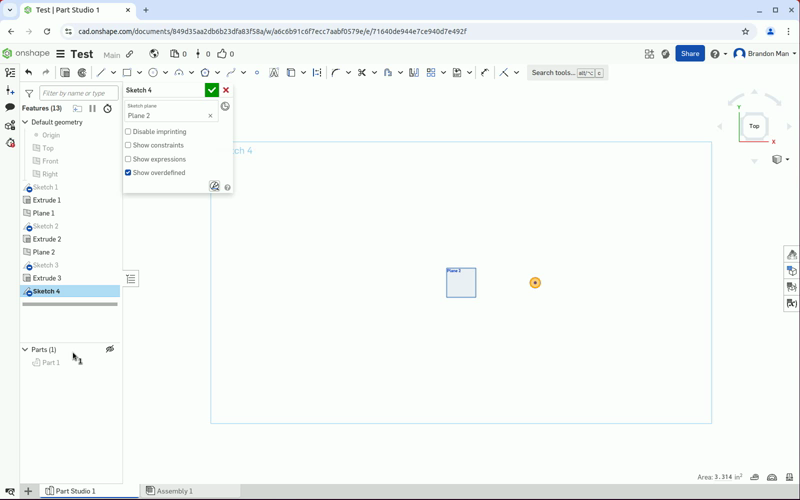
key(shift+y)
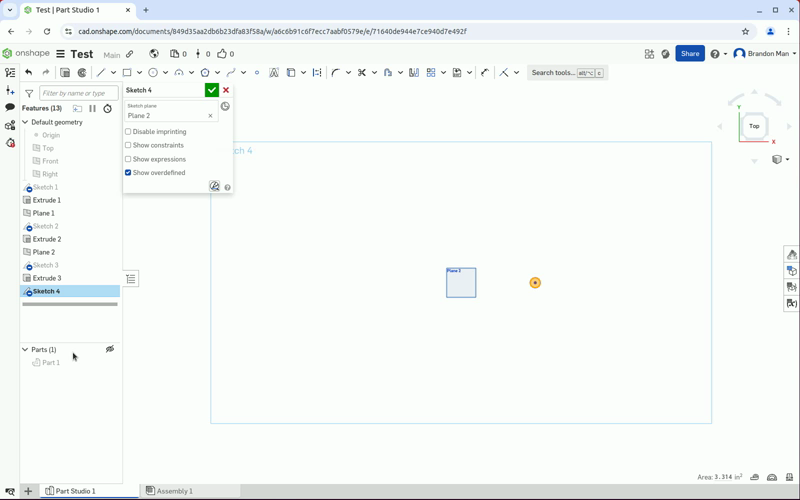
key(shift+e)
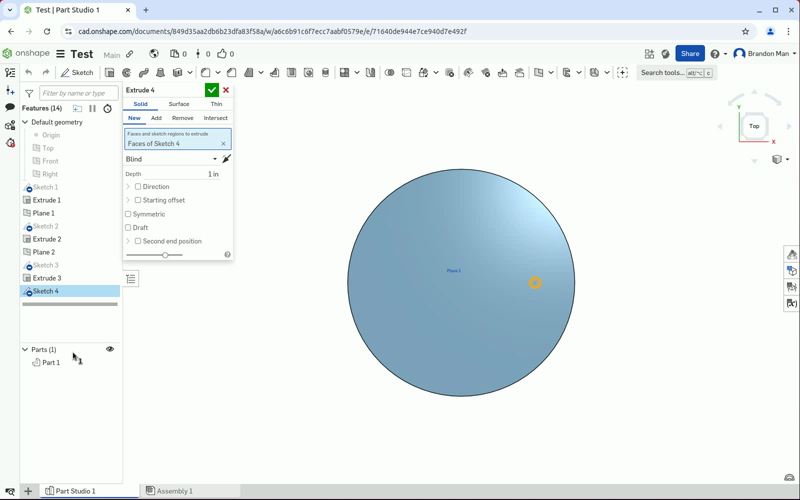
mouse_move(143, 106)
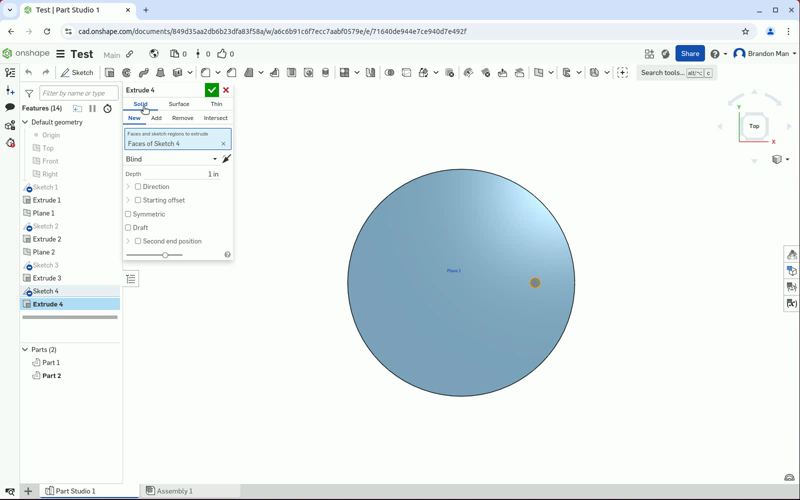
click(143, 106)
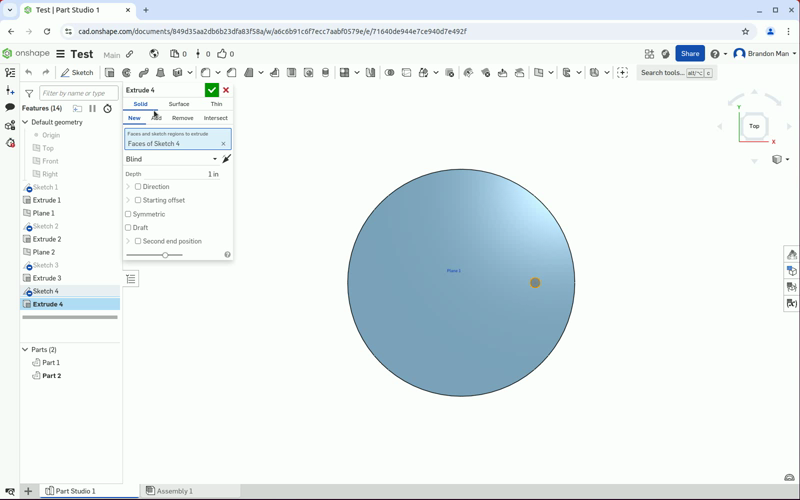
mouse_move(186, 120)
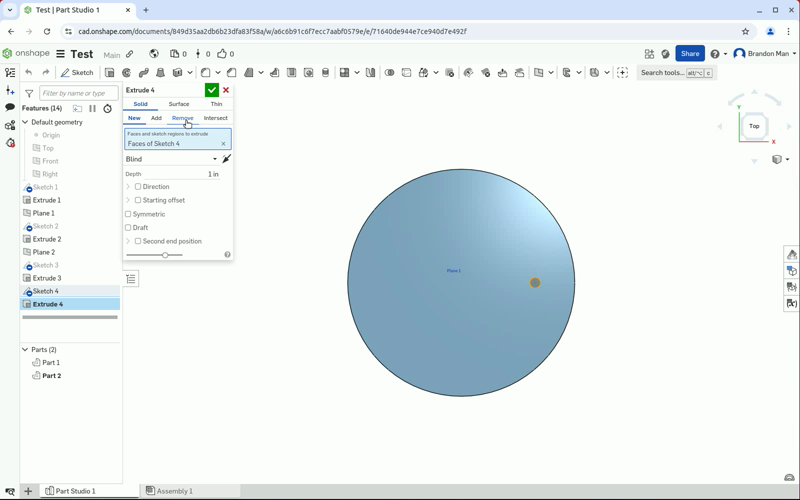
click(186, 120)
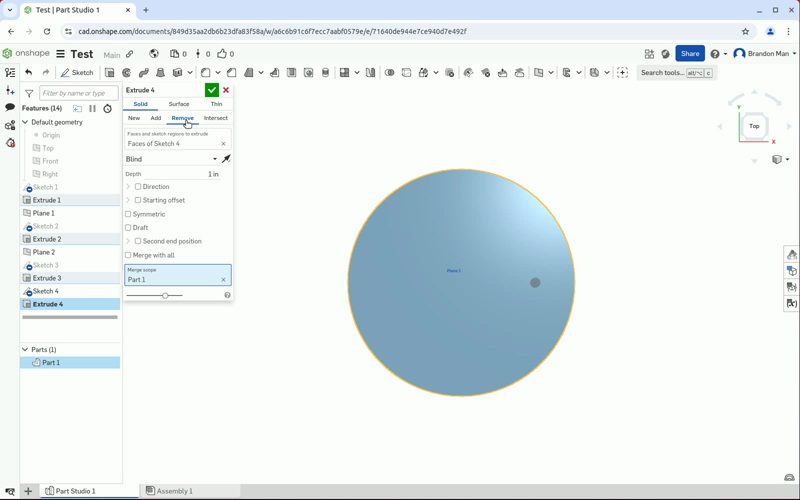
key(tab, 4)
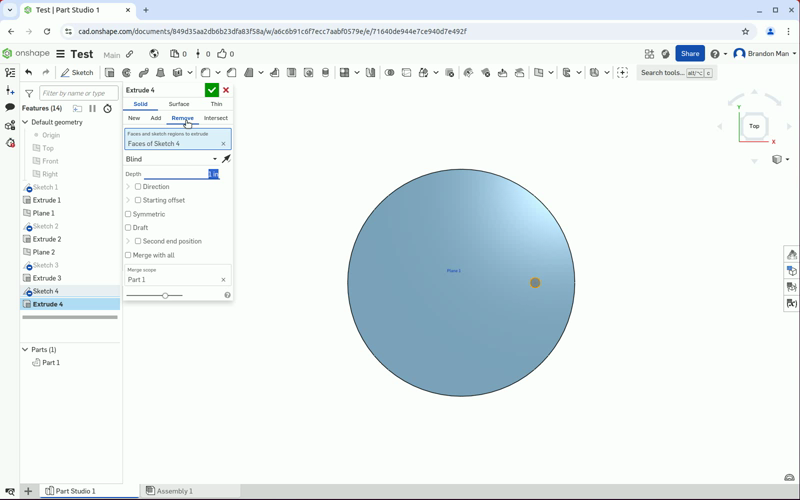
text(11.554)
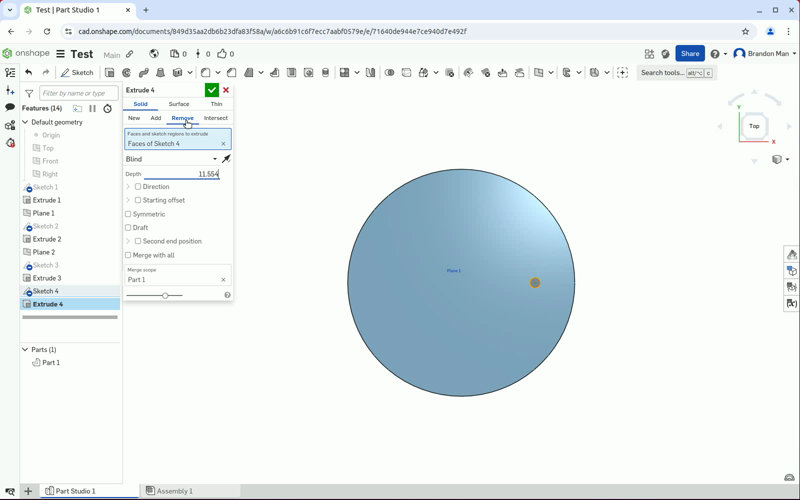
key(tab, 6)
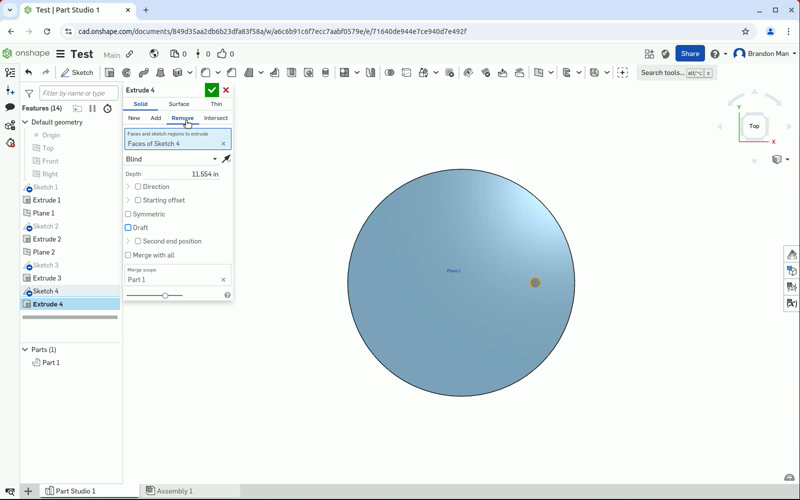
key(space)
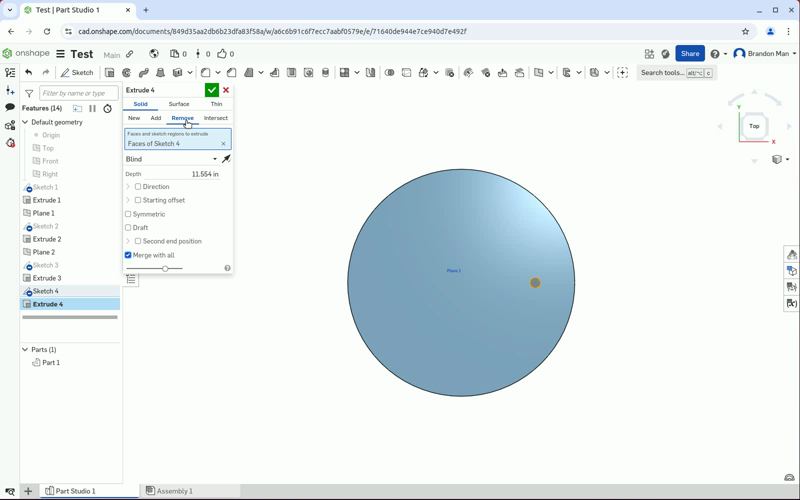
key(enter)
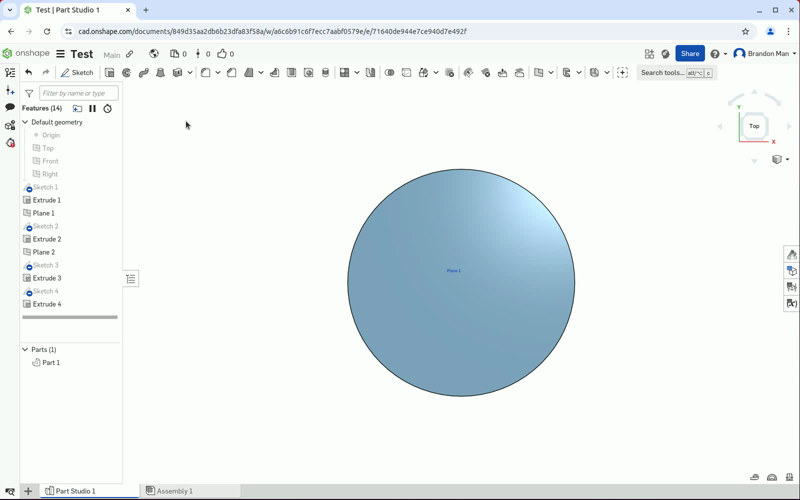
key(shift+h)
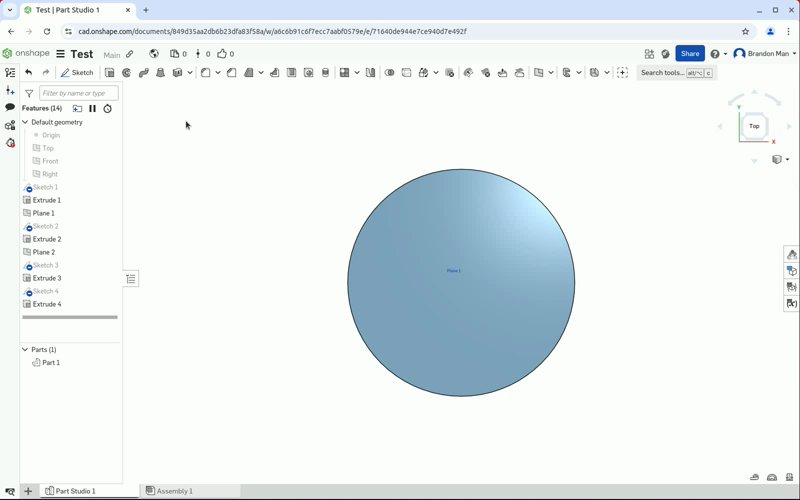
key(shift+h)
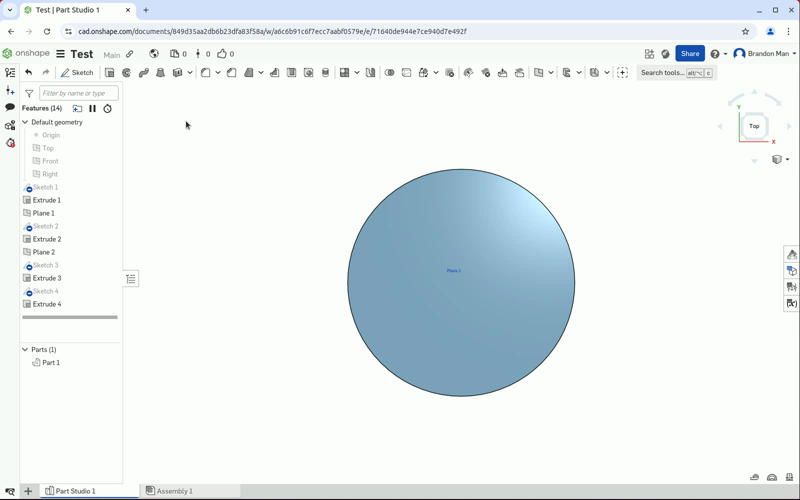
key(shift+7)
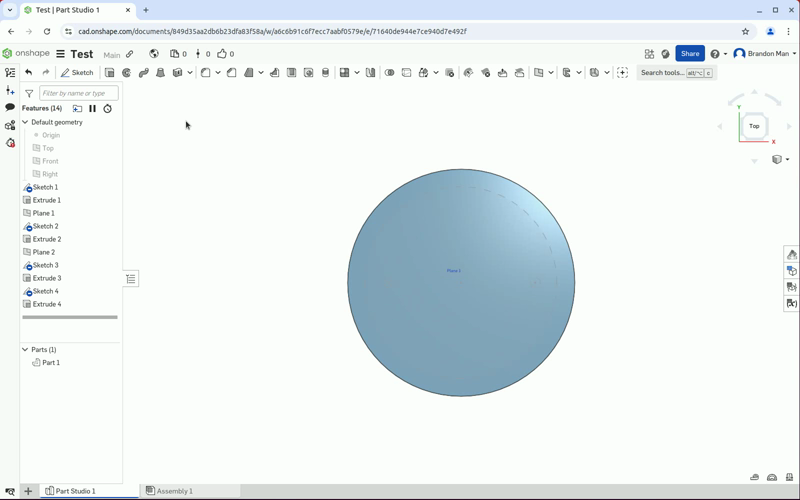
key(up, 3)
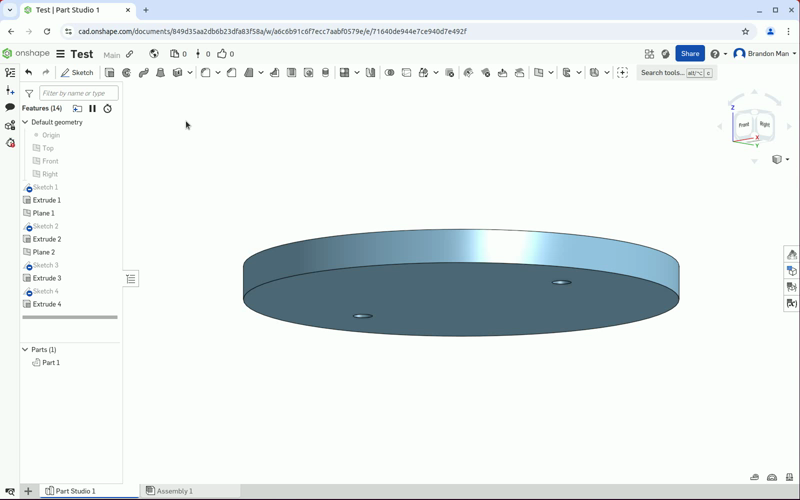
key(left, 3)
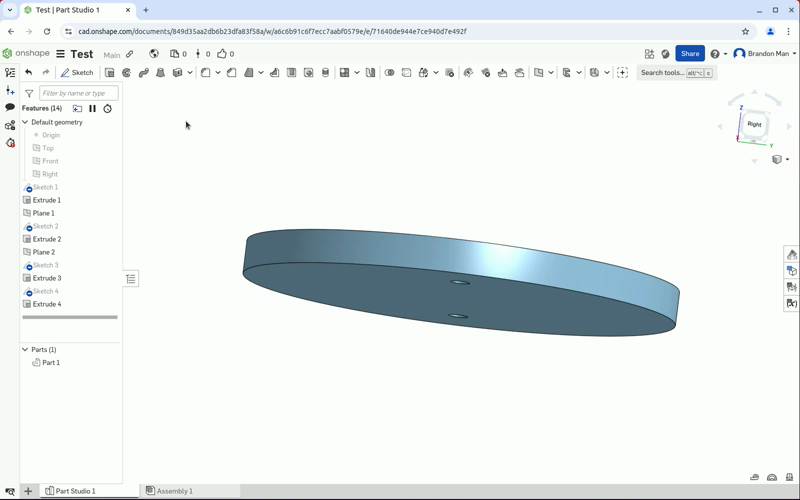
key(right, 3)
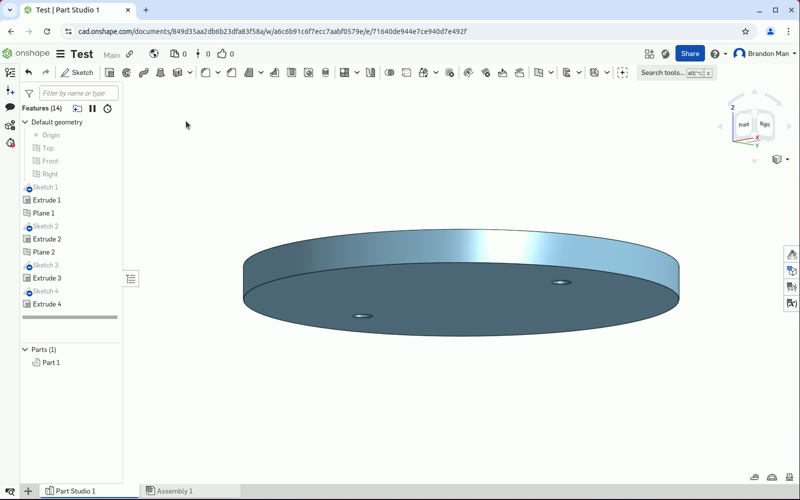
key(down, 3)
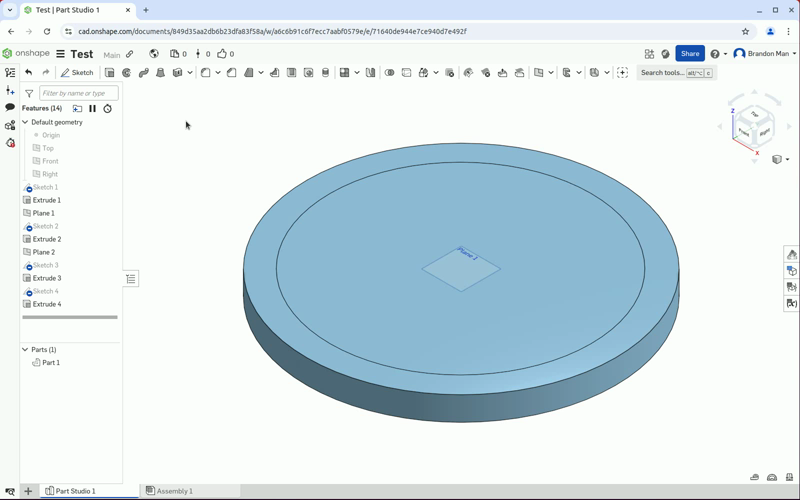
mouse_move(73, 189)
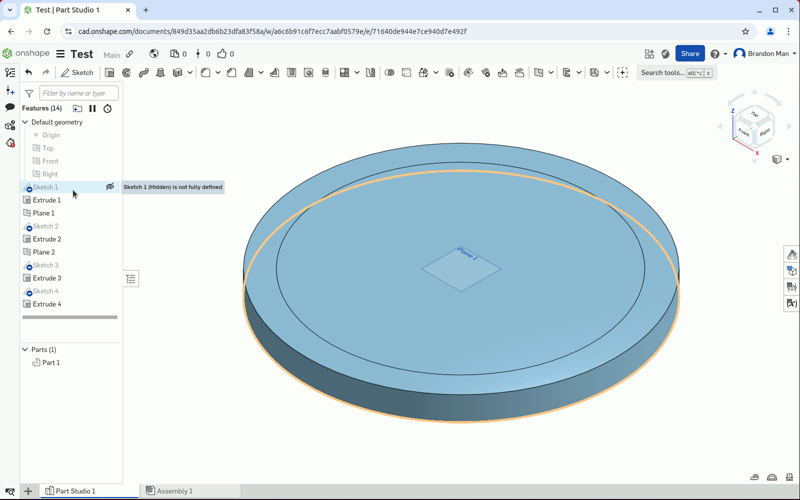
click(73, 189)